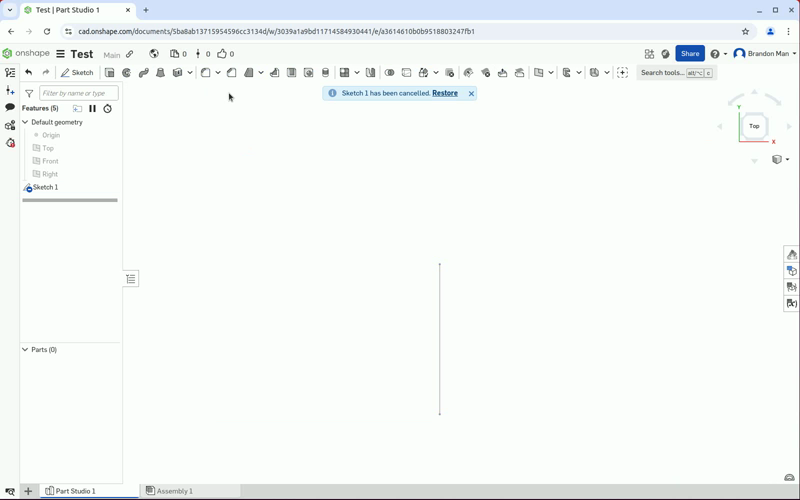
key(shift+h)
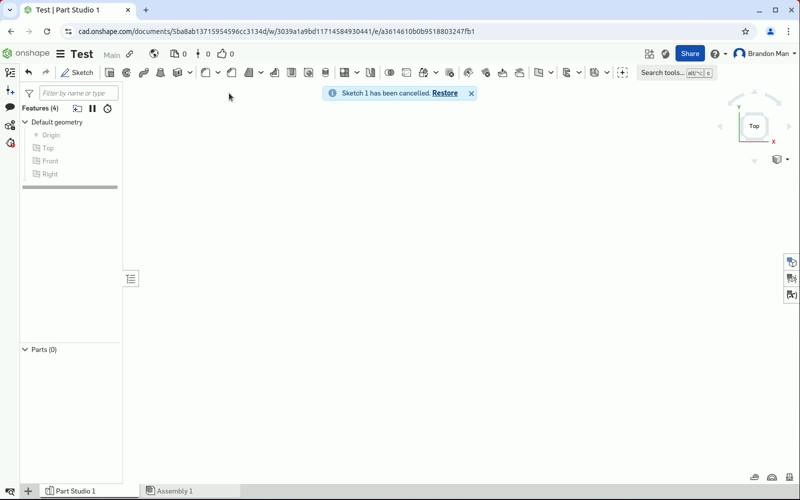
mouse_move(73, 352)
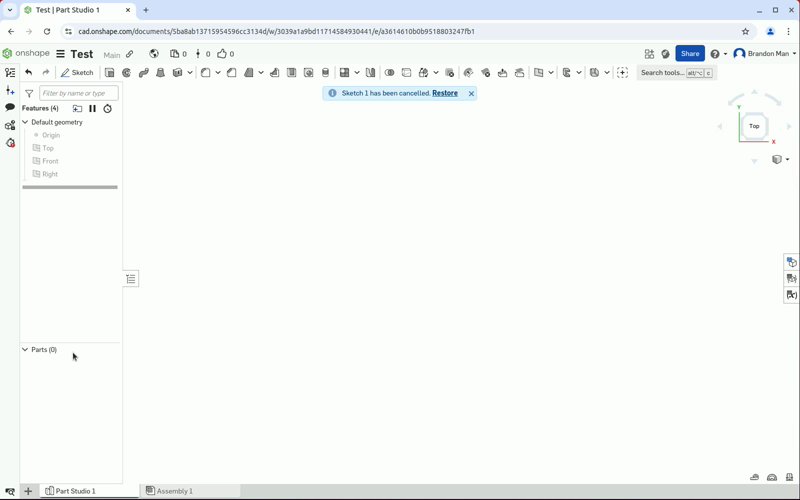
key(y)
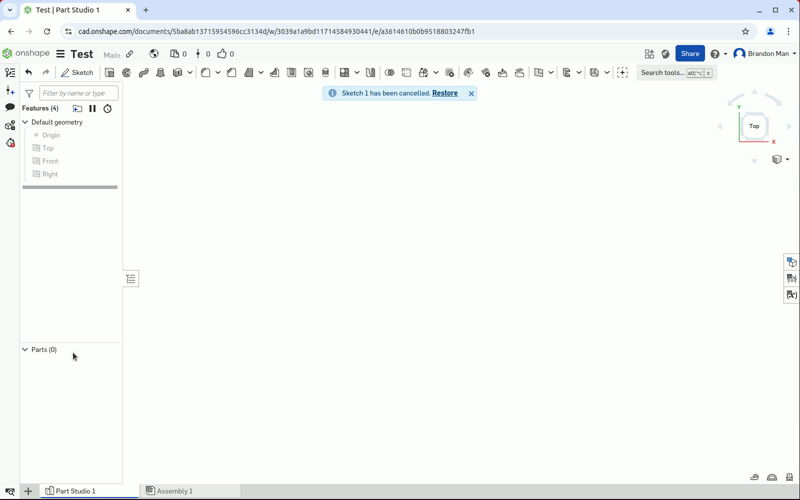
key(shift+p)
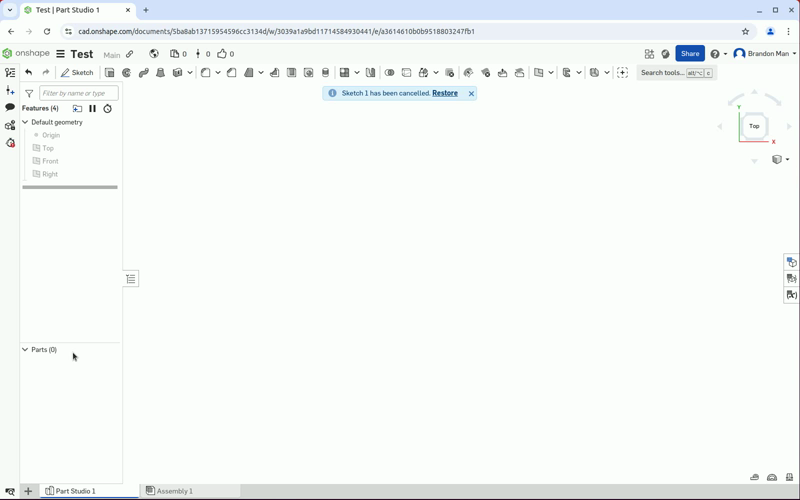
key(space)
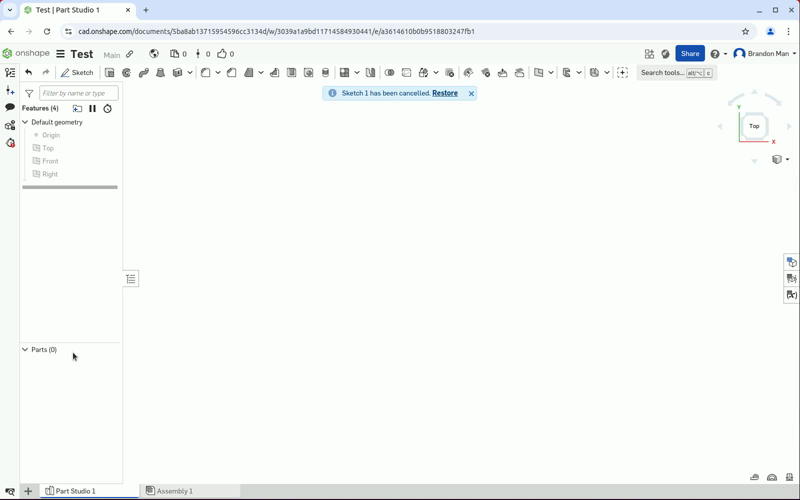
key_down(shift)
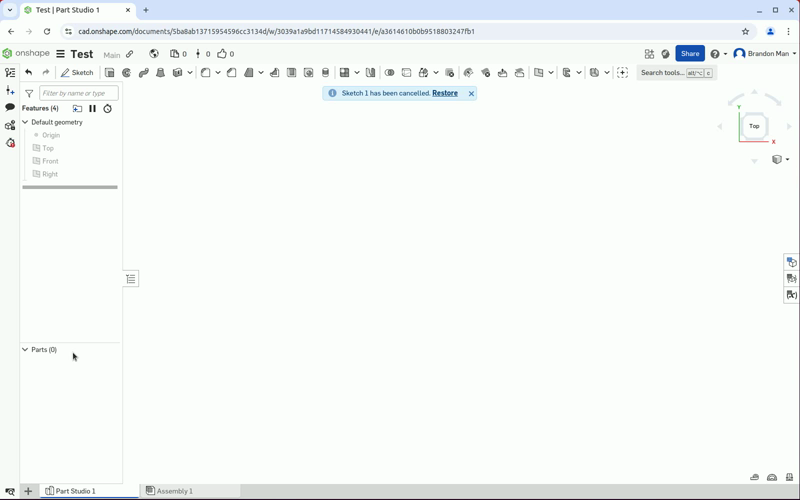
key(up)
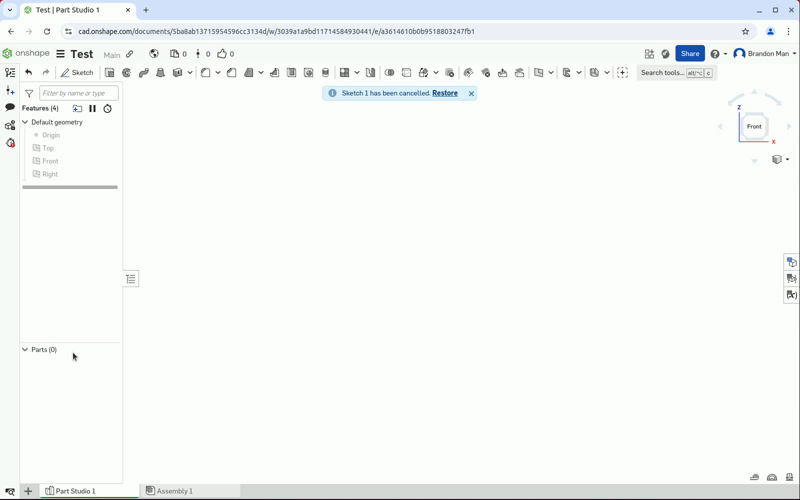
key_up(shift)
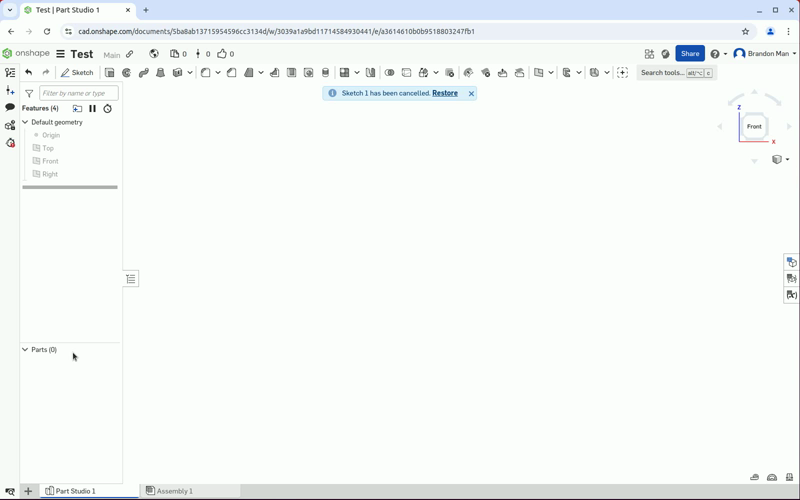
mouse_move(73, 352)
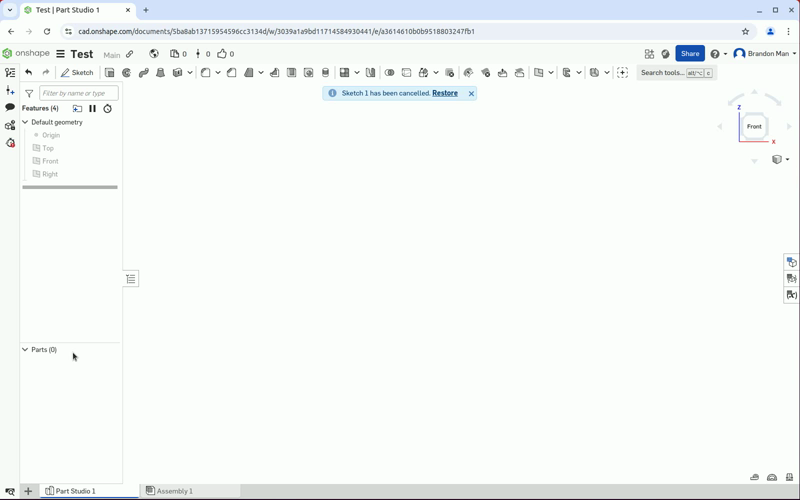
key(shift+y)
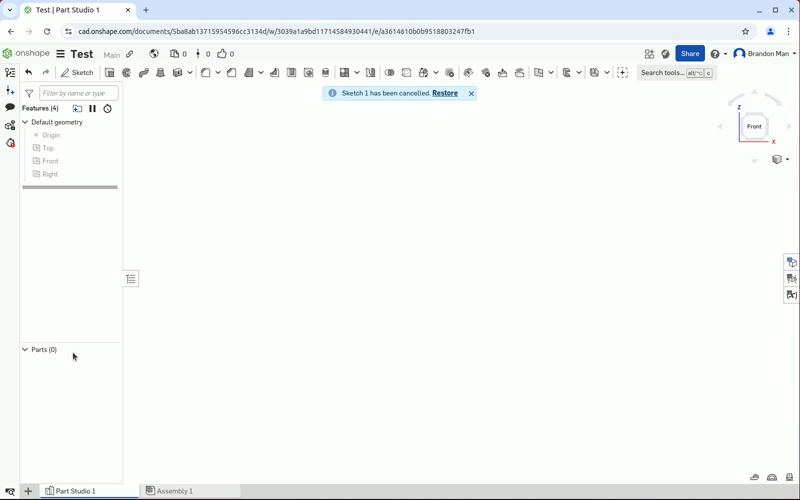
key(shift+s)
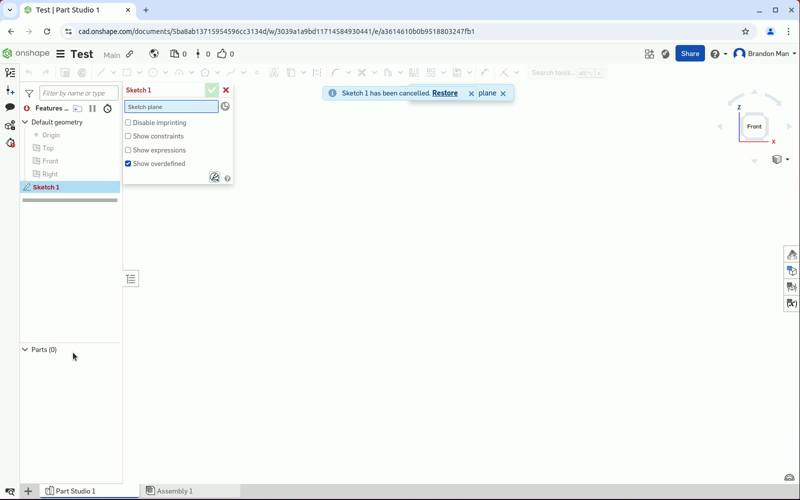
mouse_move(73, 163)
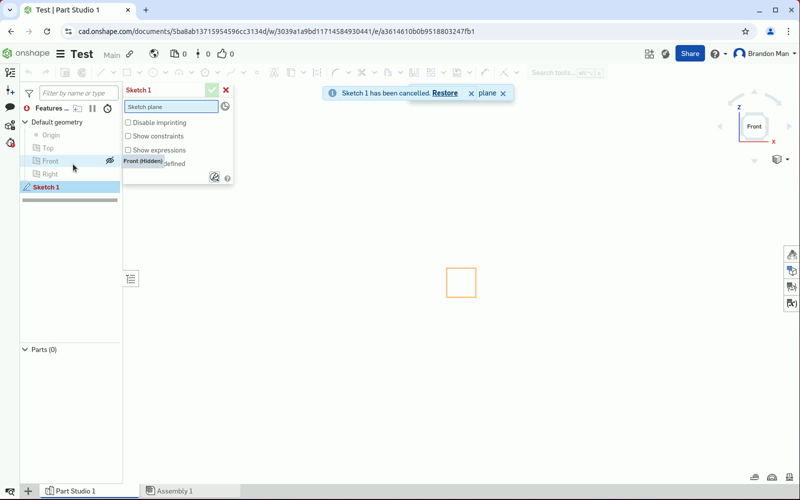
click(73, 163)
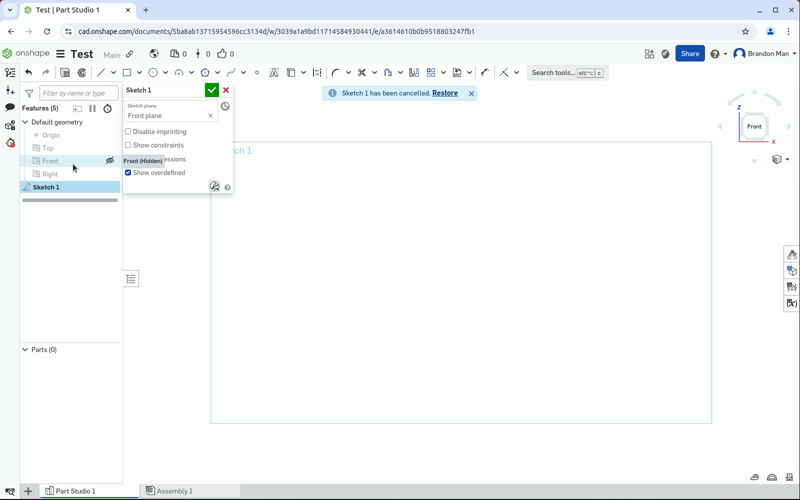
mouse_move(73, 352)
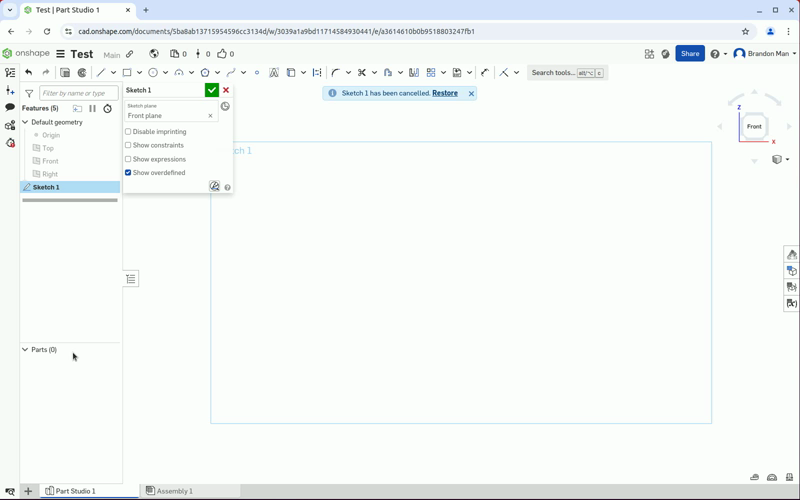
key(y)
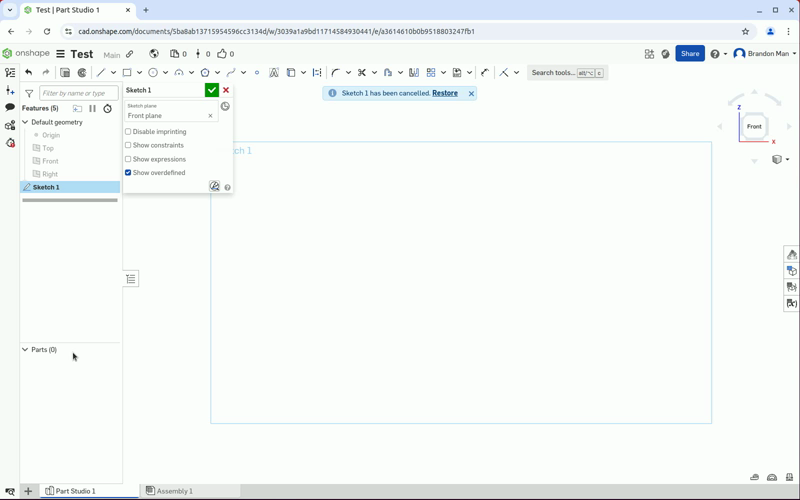
key(l)
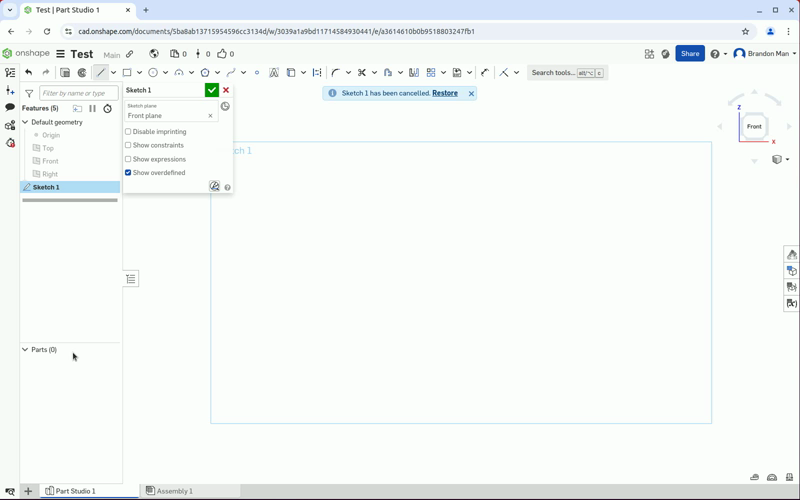
key_down(shift)
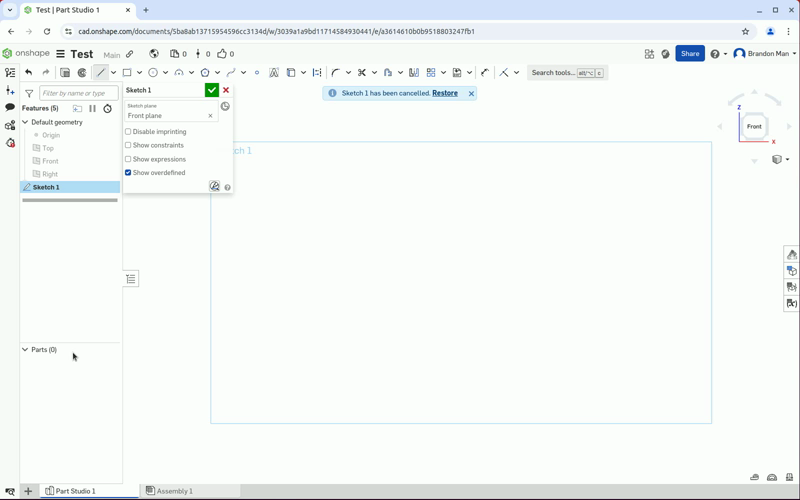
mouse_move(370, 282)
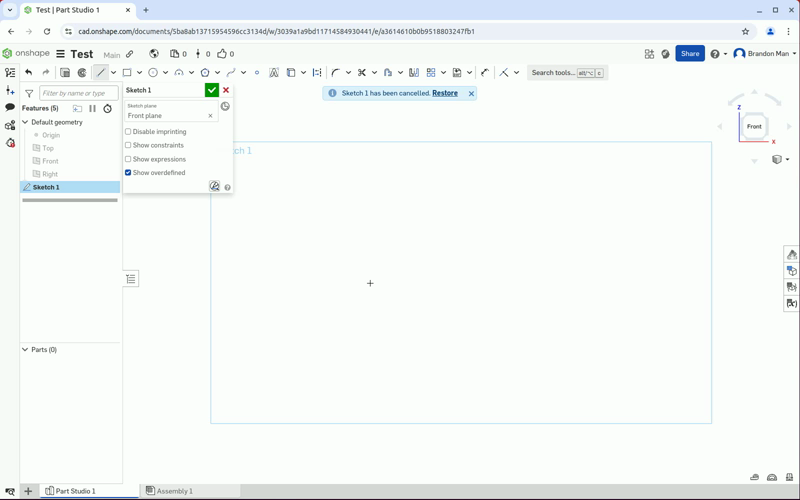
click(370, 282)
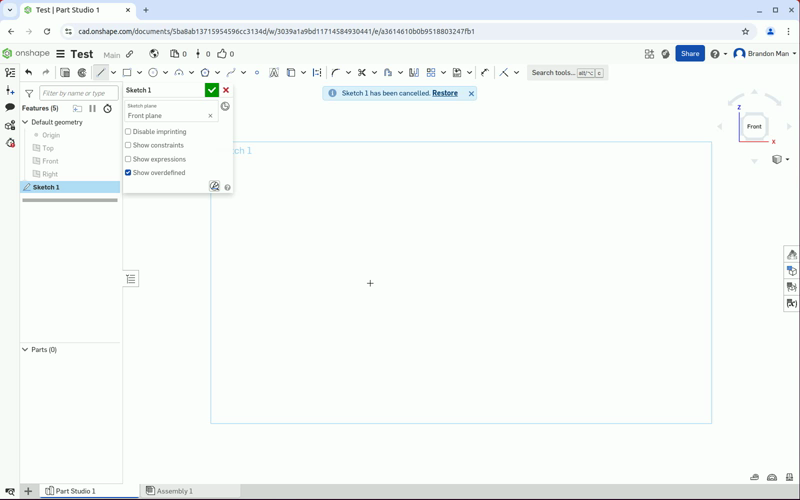
key_up(shift)
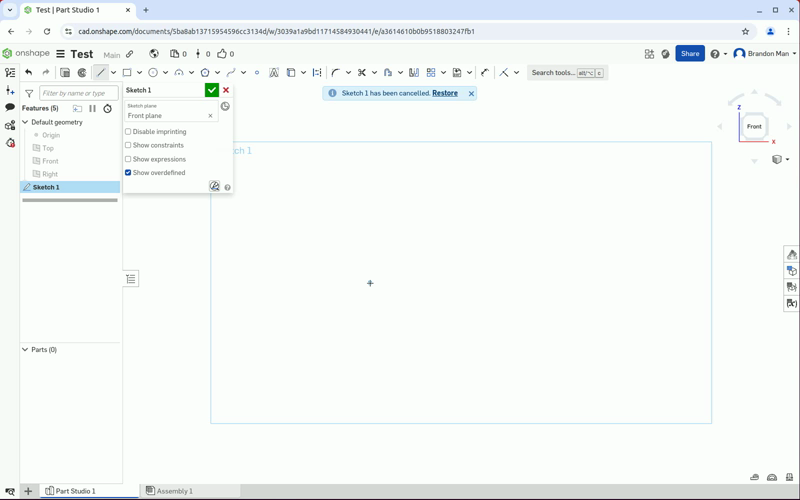
key_down(shift)
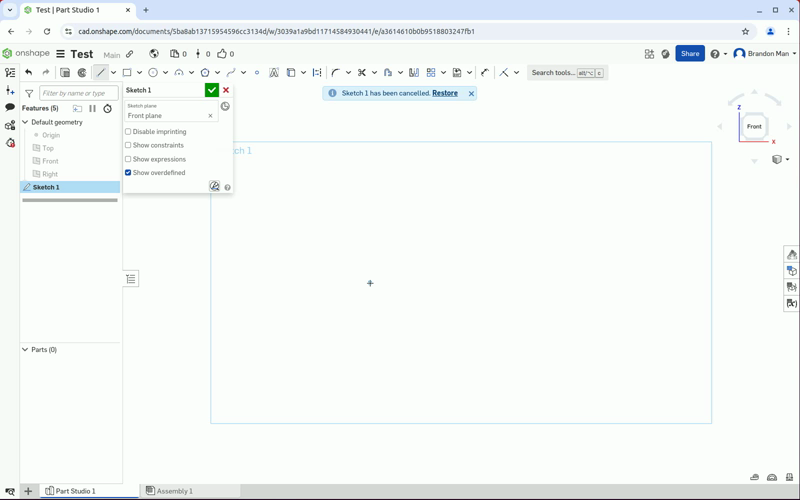
mouse_move(461, 282)
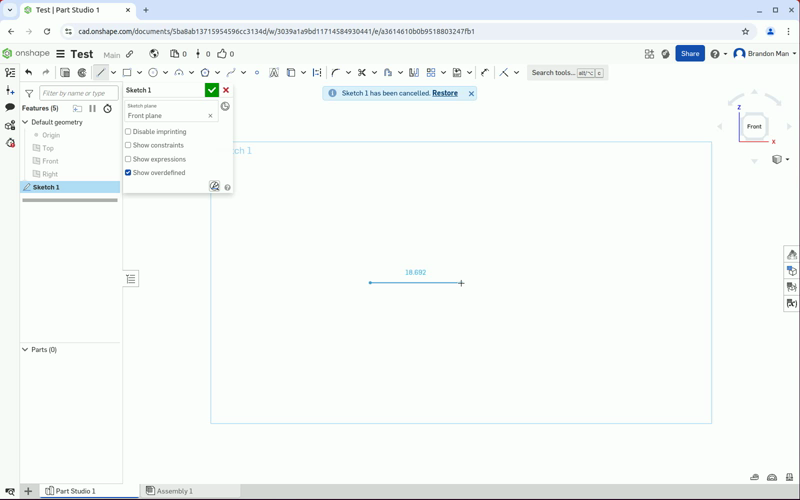
click(461, 282)
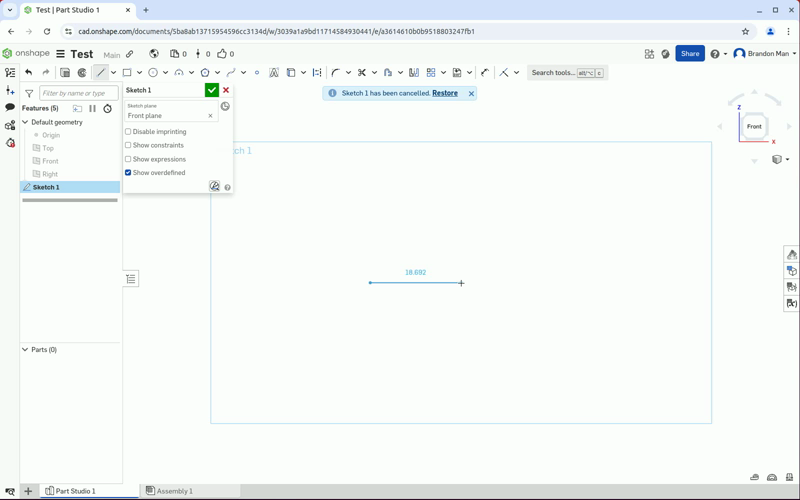
key_up(shift)
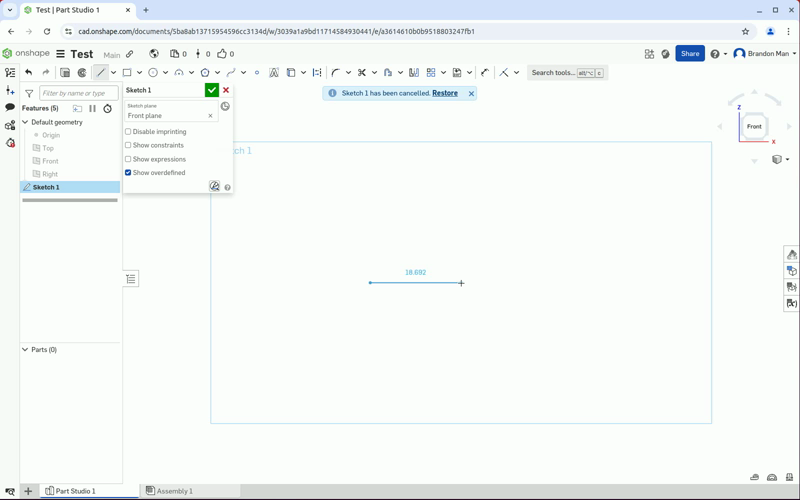
key_down(shift)
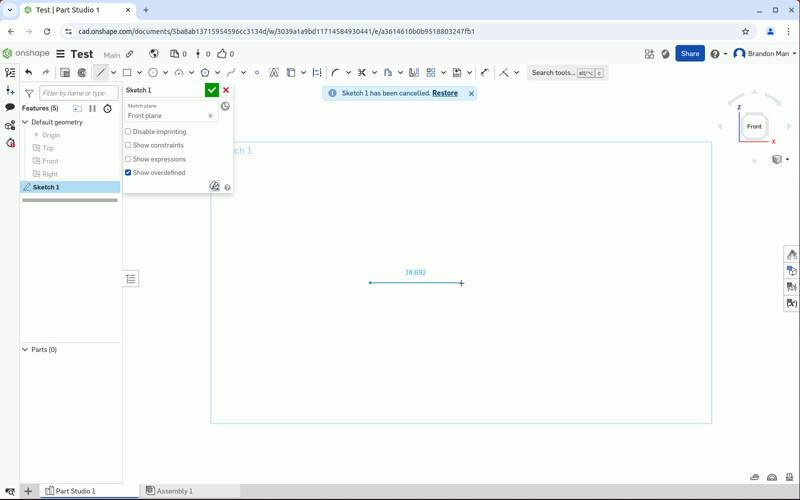
mouse_move(491, 282)
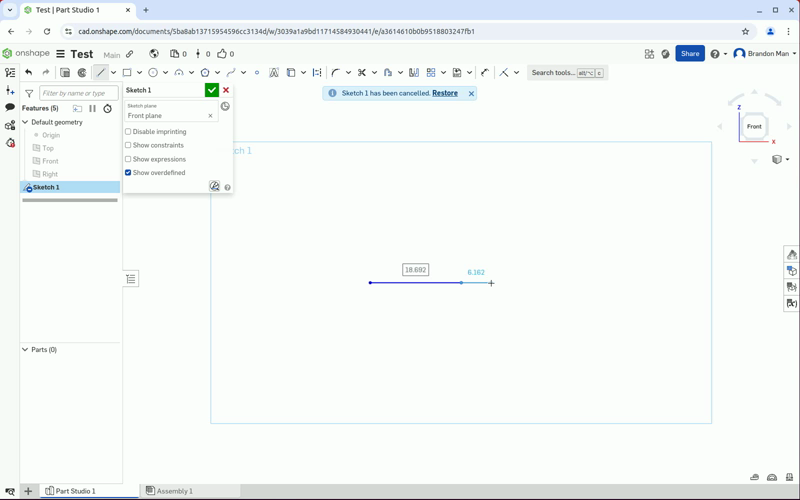
mouse_move(461, 237)
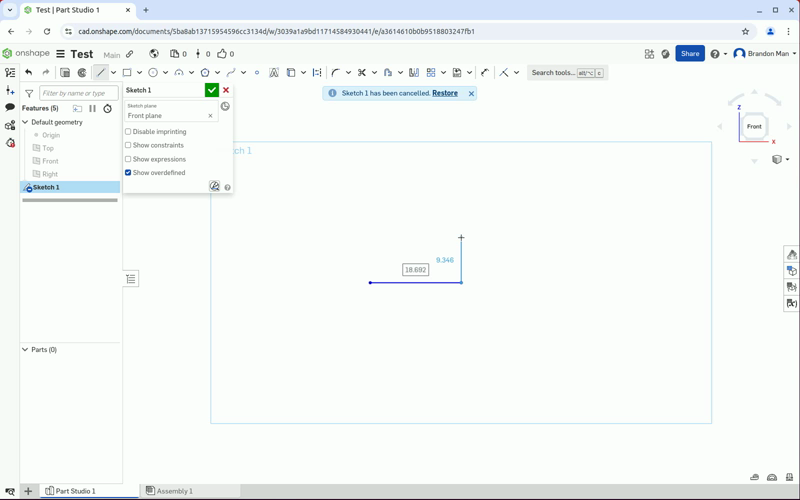
click(461, 237)
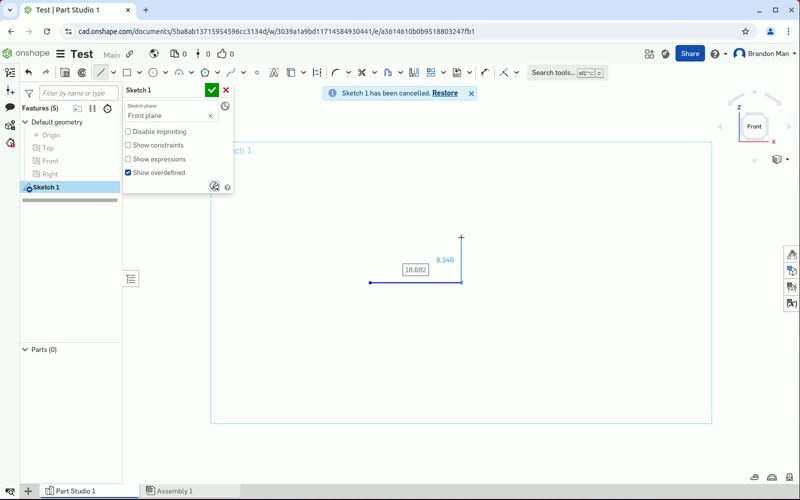
key_up(shift)
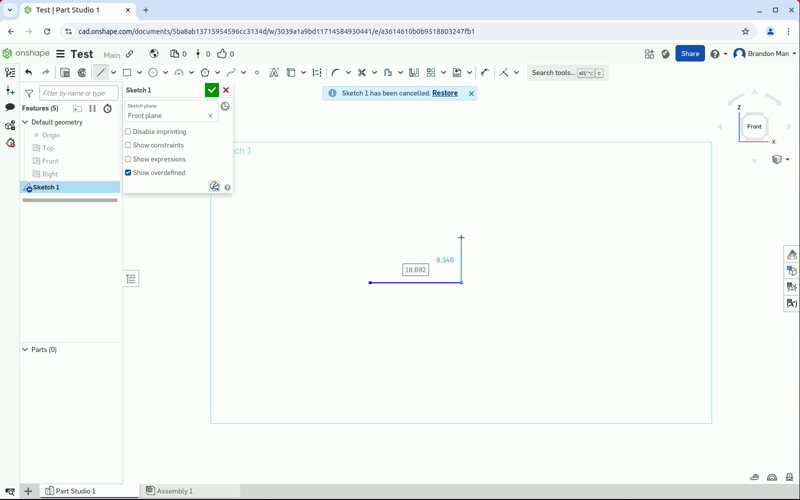
key_down(shift)
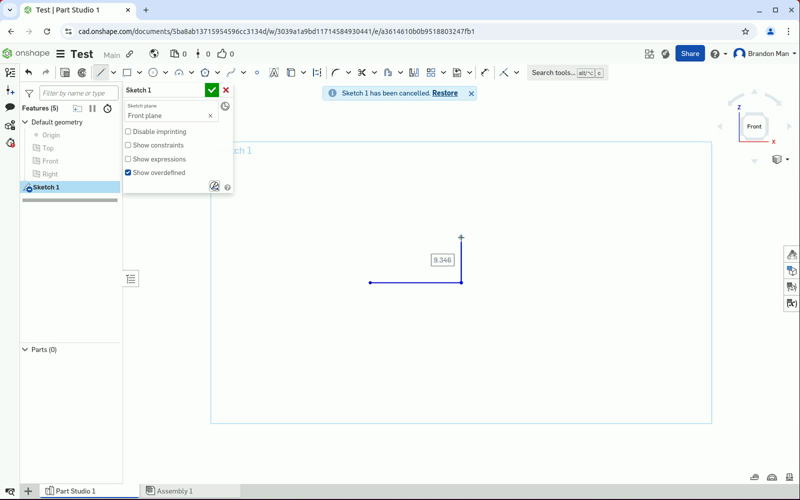
mouse_move(491, 237)
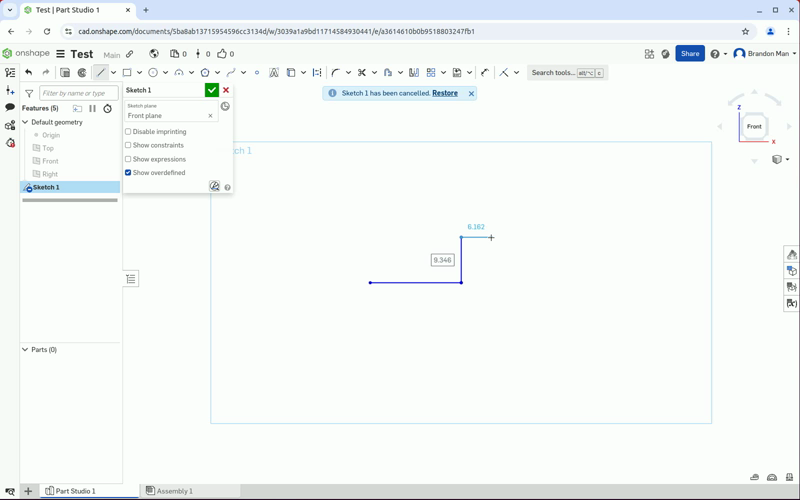
mouse_move(461, 192)
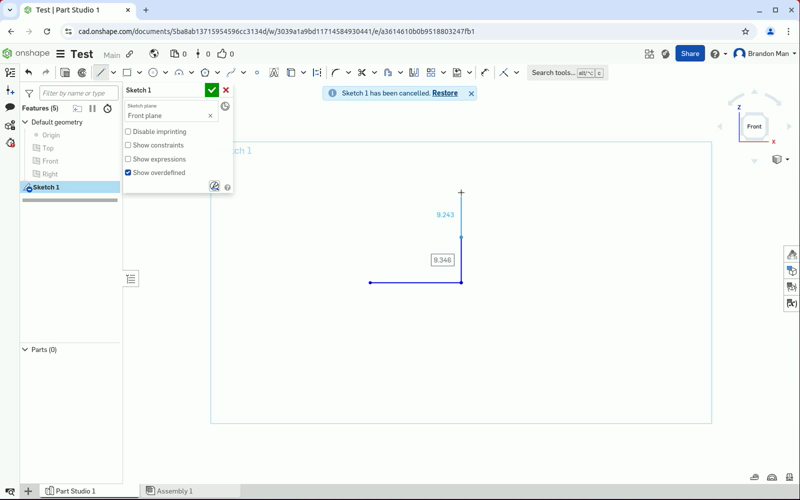
click(461, 192)
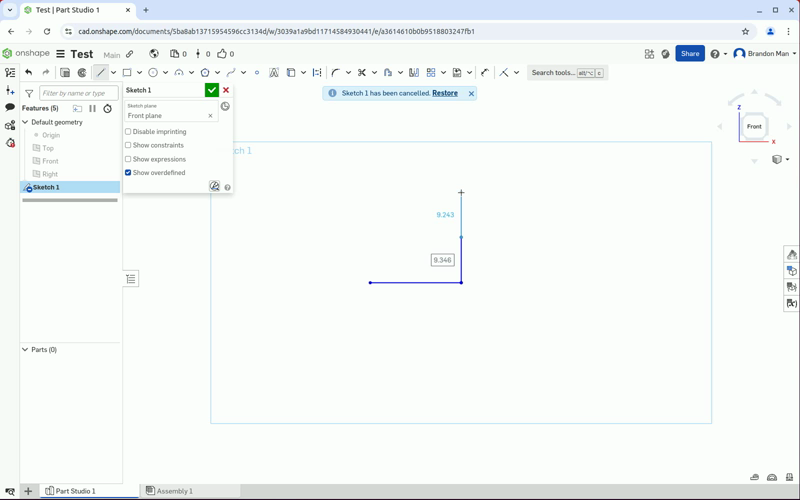
key_up(shift)
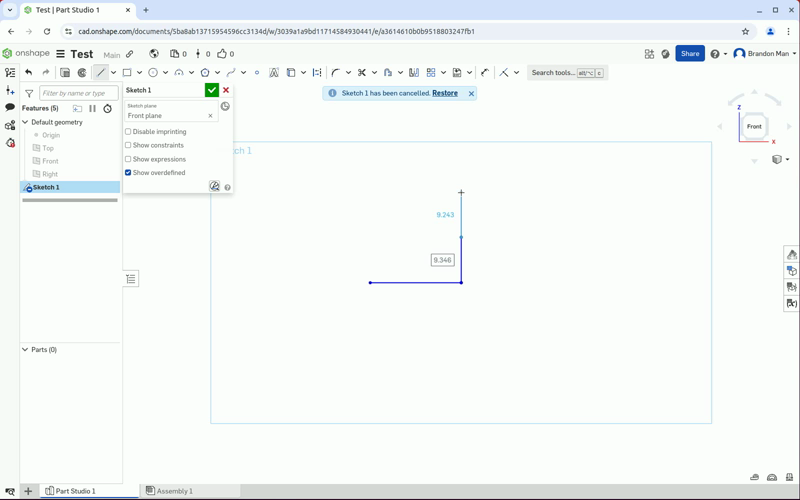
key_down(shift)
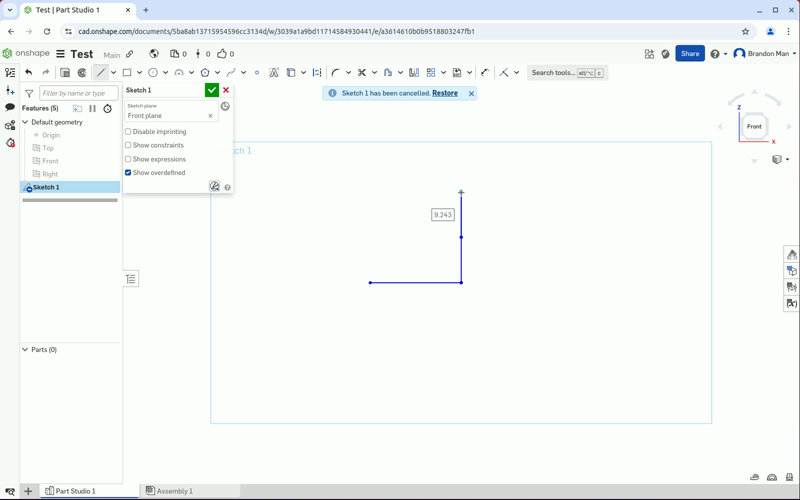
mouse_move(370, 192)
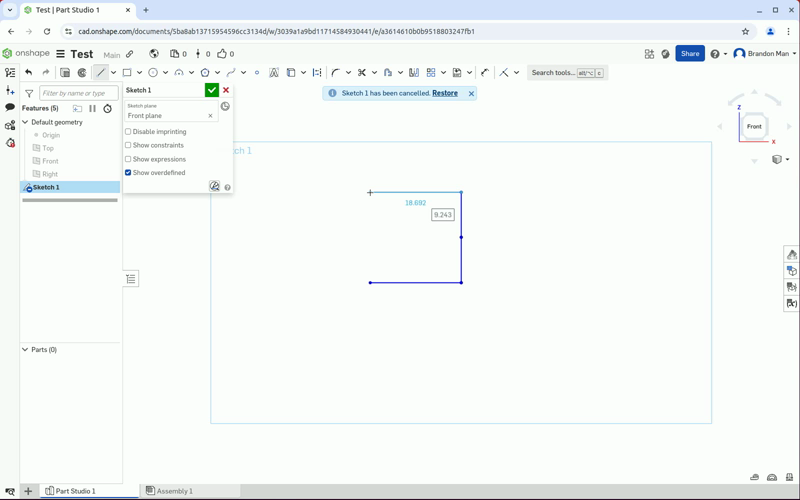
click(370, 192)
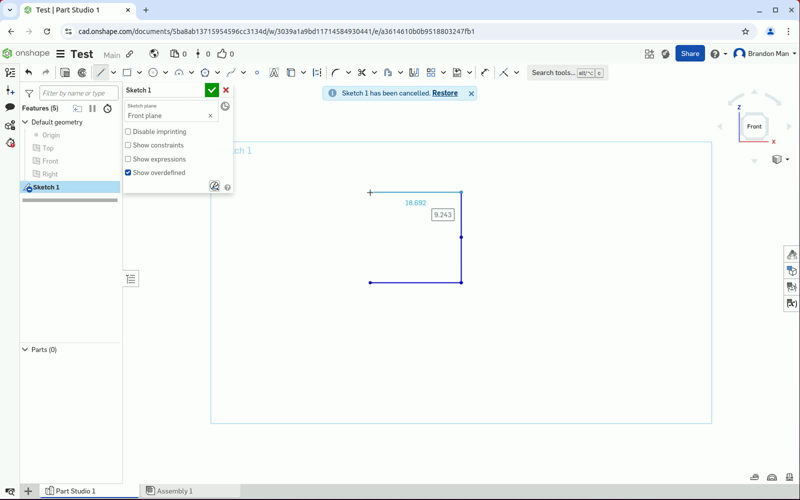
key_up(shift)
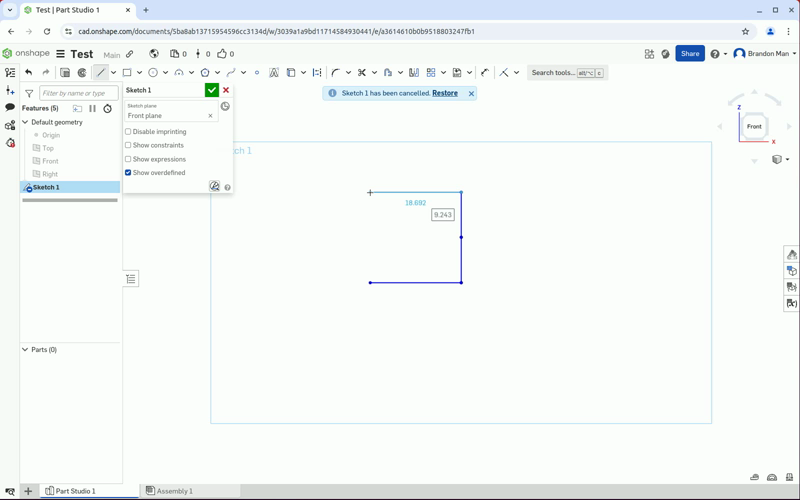
key_down(shift)
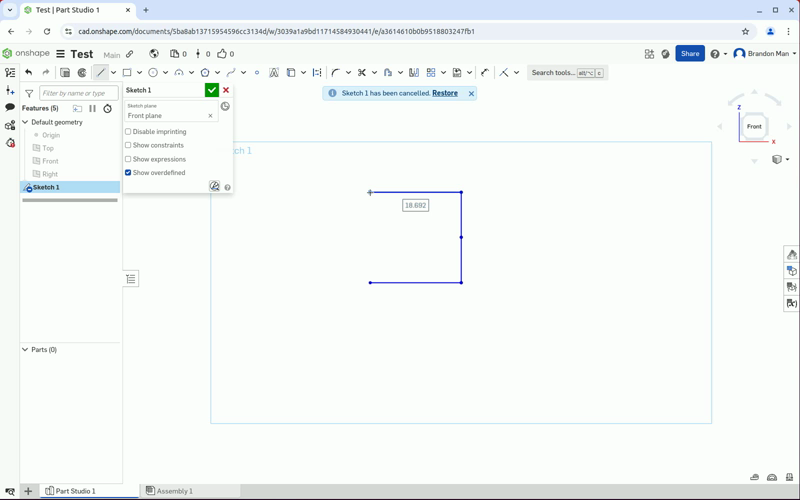
mouse_move(370, 282)
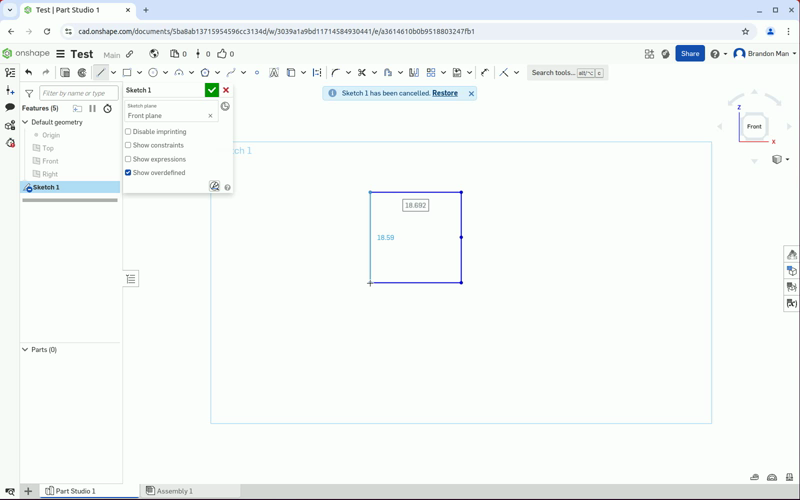
key_up(shift)
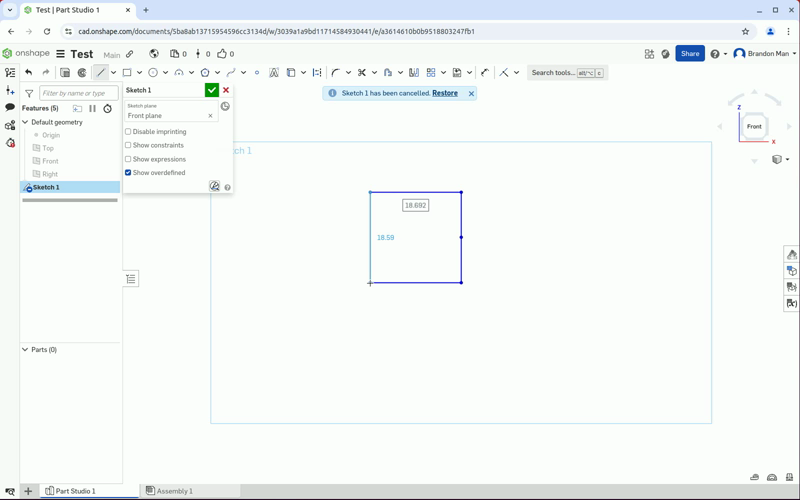
click(370, 282)
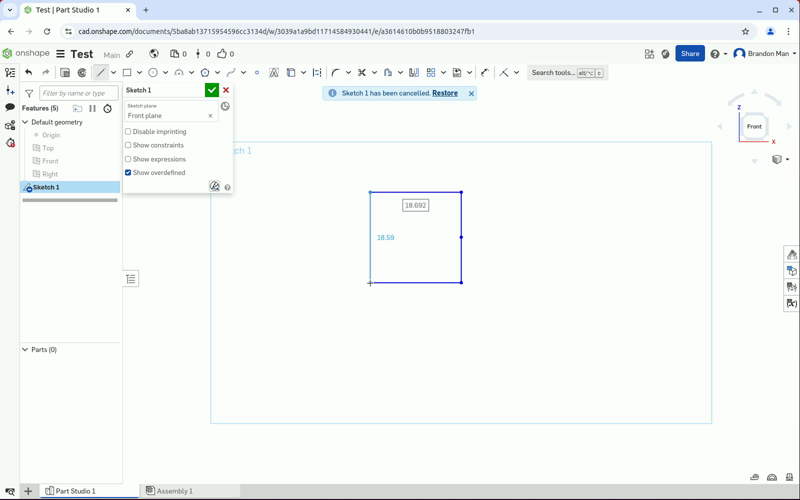
key(esc)
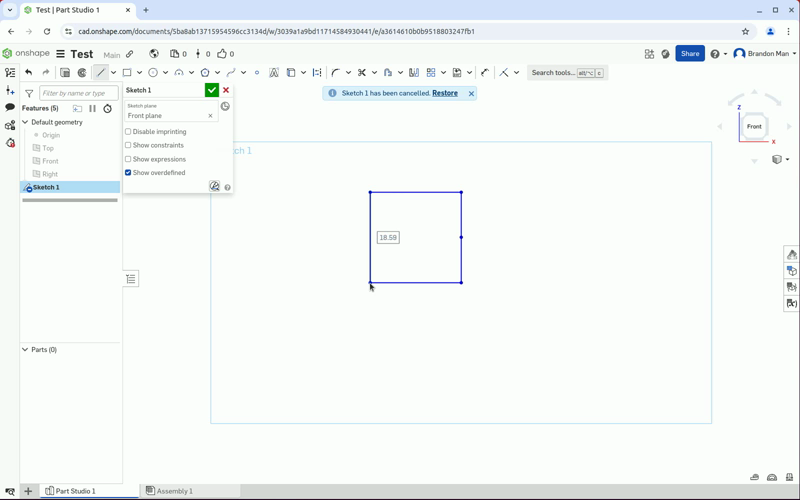
mouse_move(387, 241)
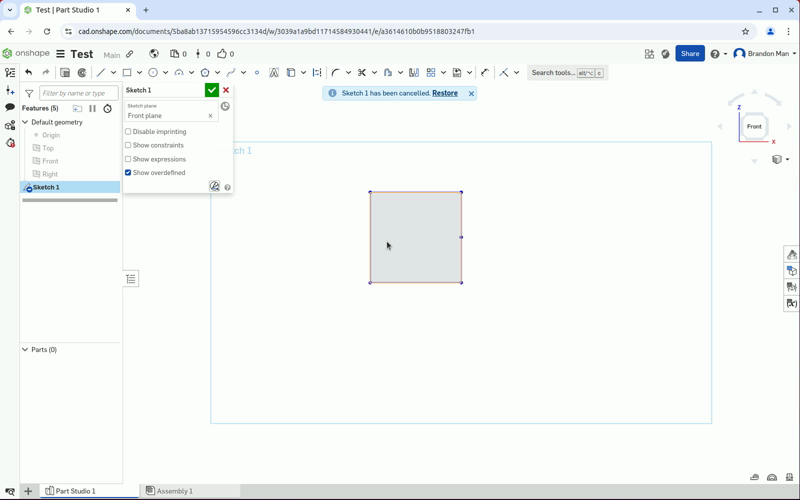
click(387, 241)
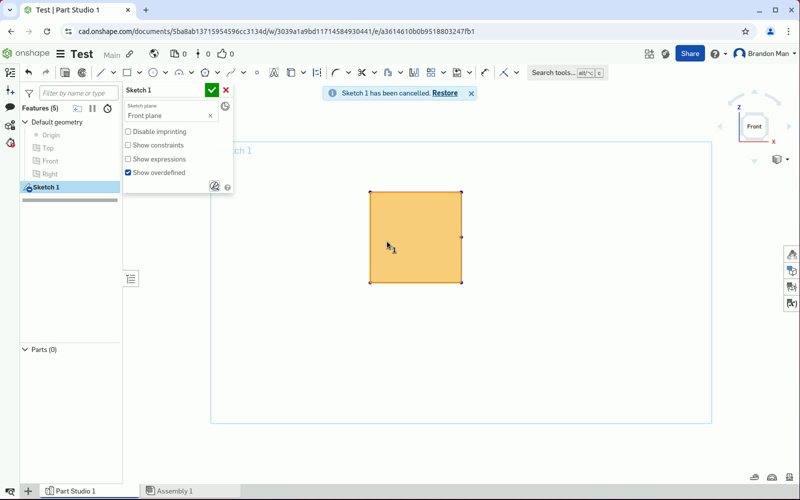
mouse_move(73, 352)
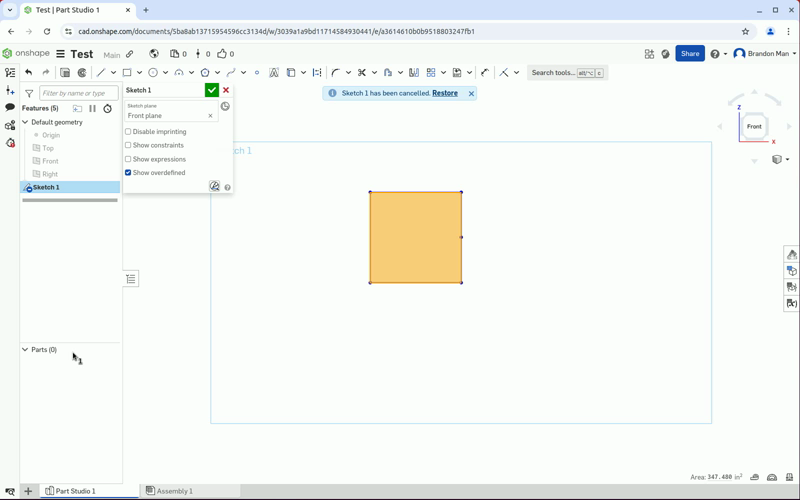
key(shift+y)
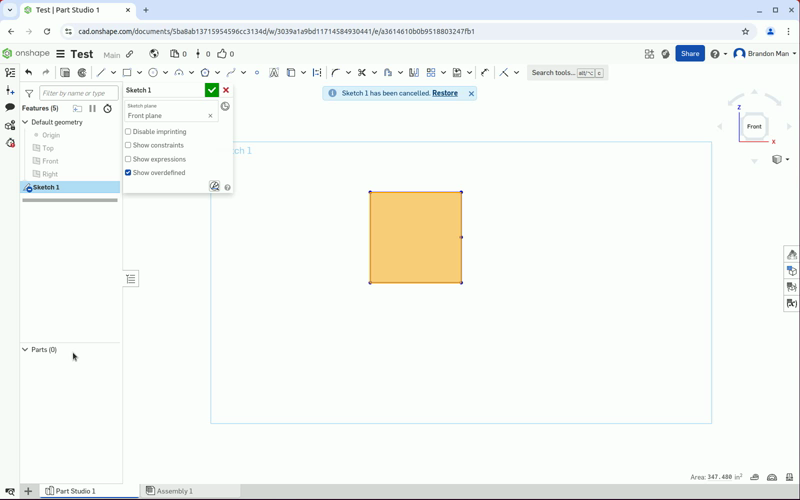
key(shift+e)
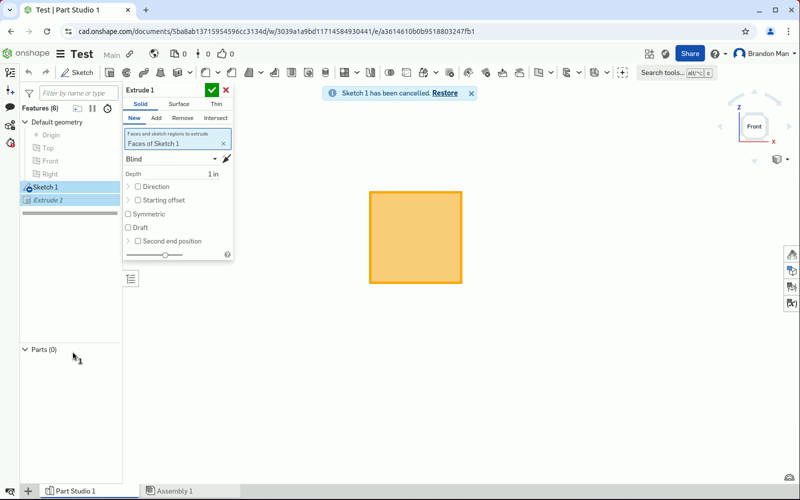
mouse_move(143, 106)
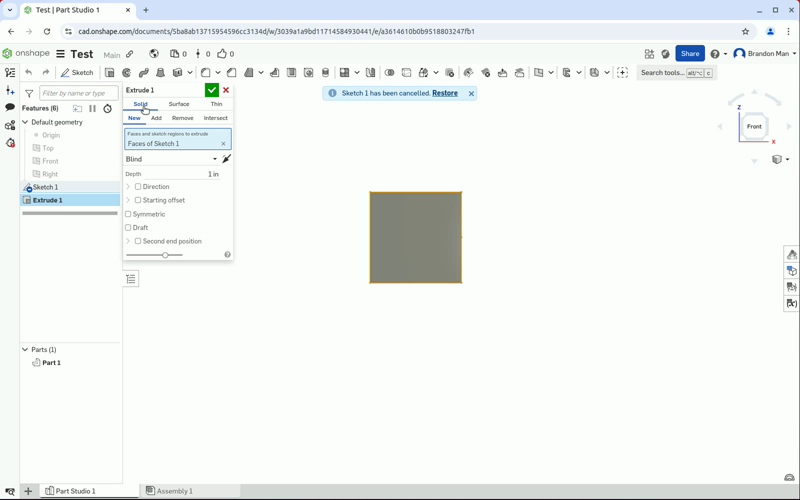
click(143, 106)
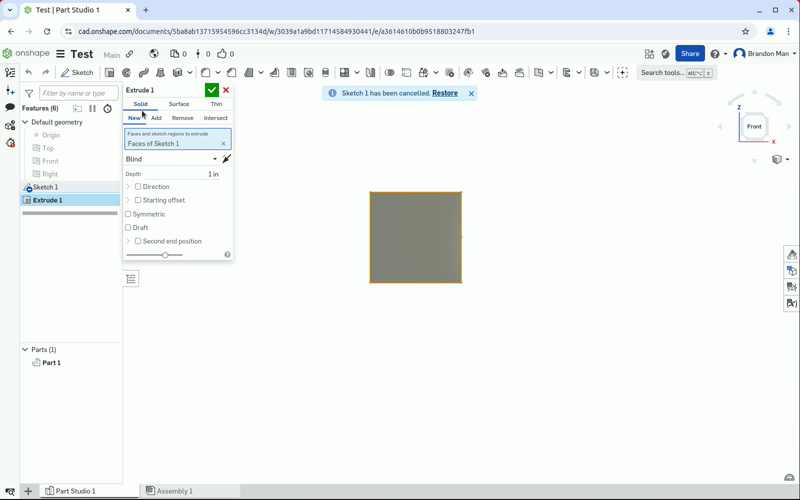
mouse_move(137, 120)
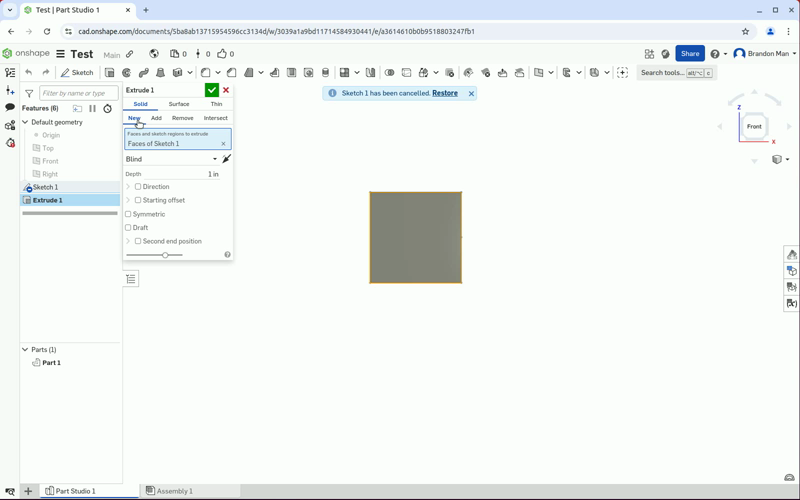
click(137, 120)
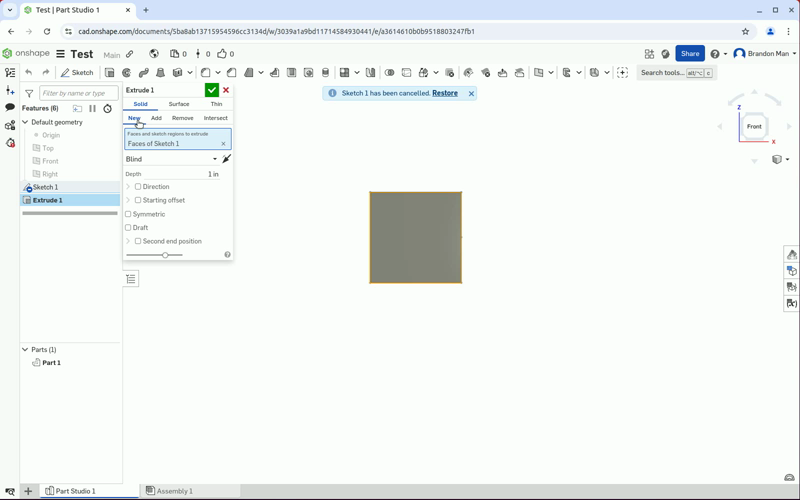
key(tab, 4)
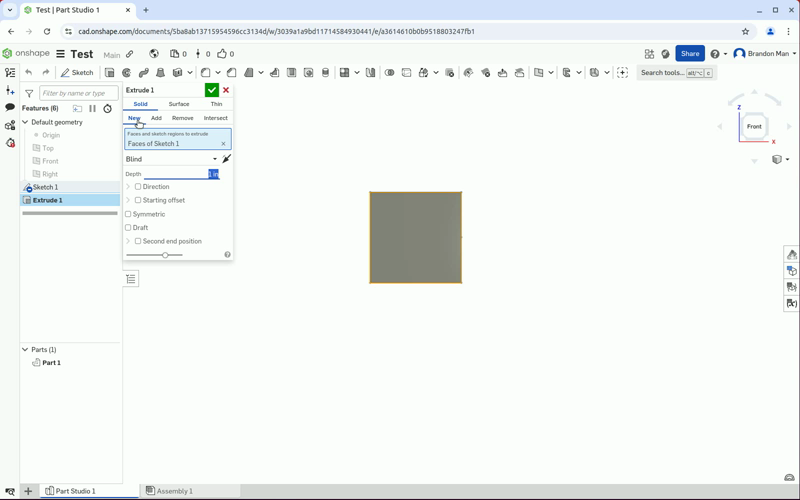
text(18.535)
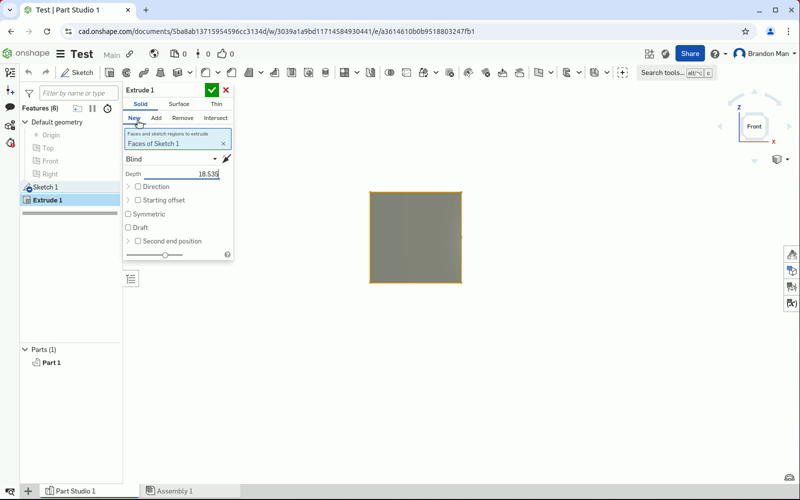
key(enter)
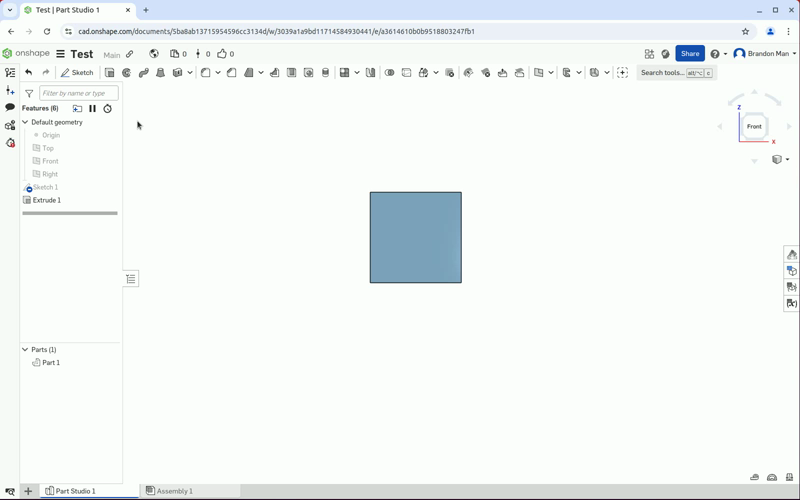
key(shift+h)
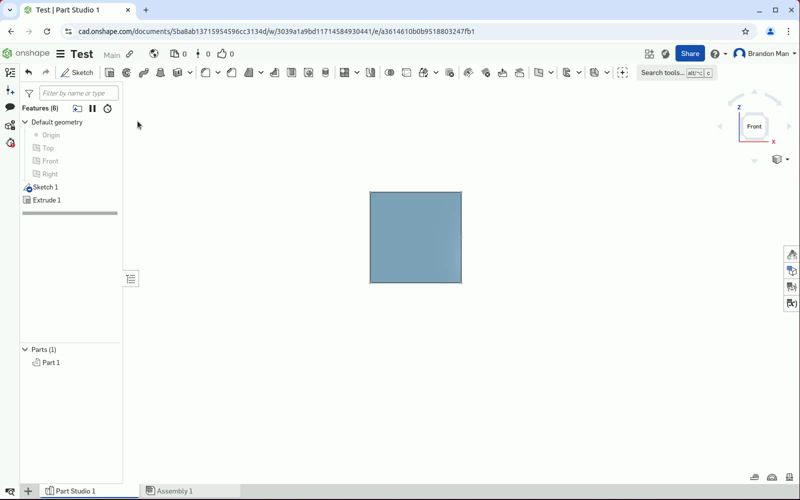
key(shift+h)
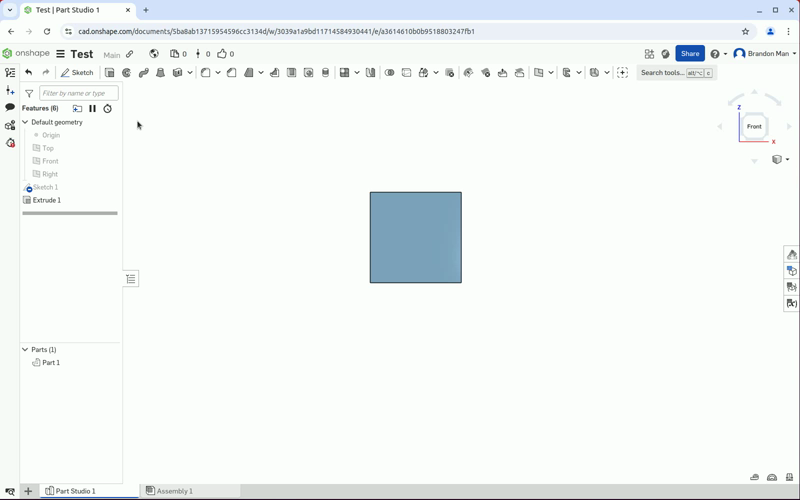
mouse_move(73, 189)
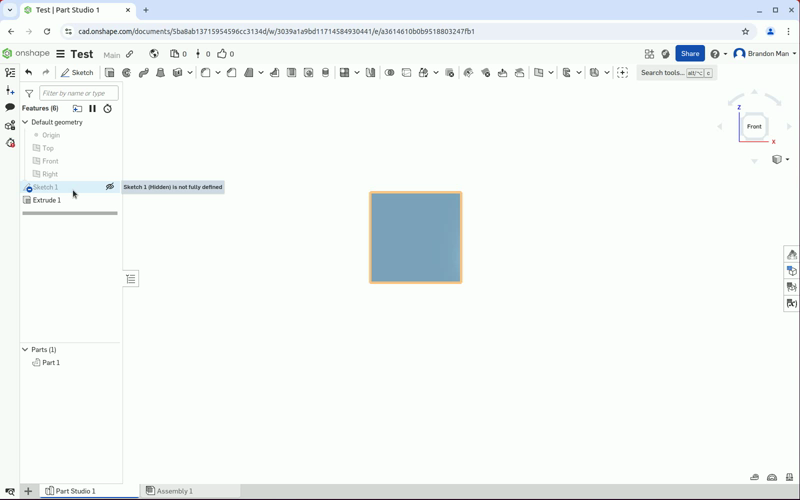
click(73, 189)
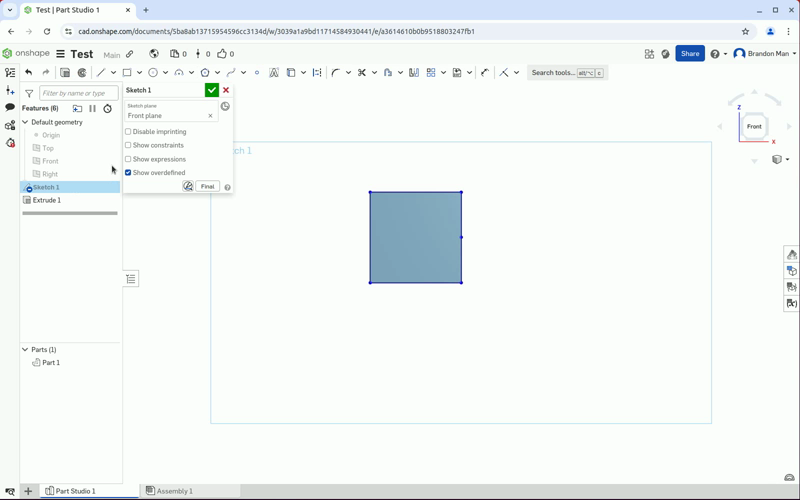
mouse_move(229, 92)
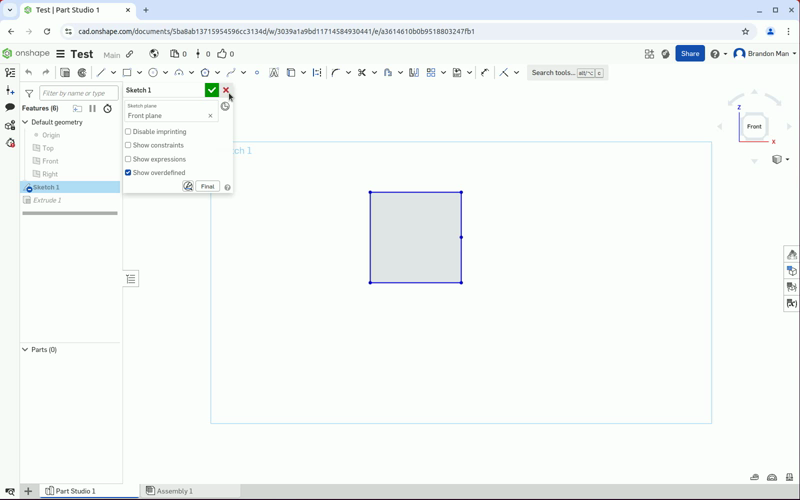
click(229, 92)
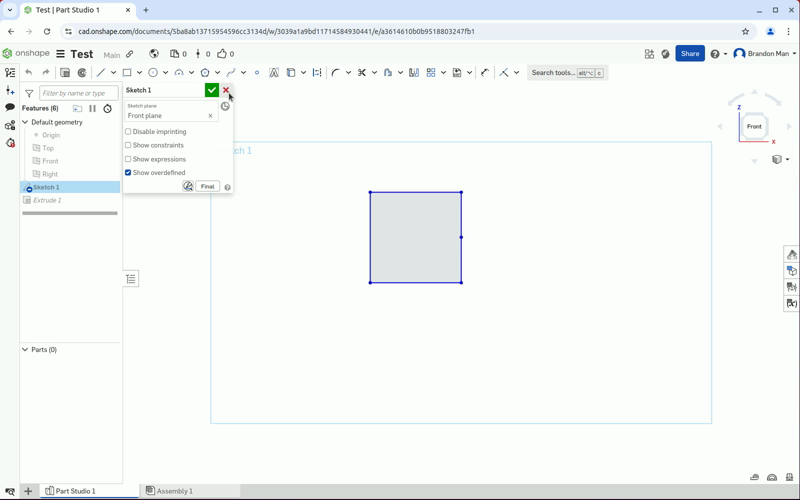
key(shift+s)
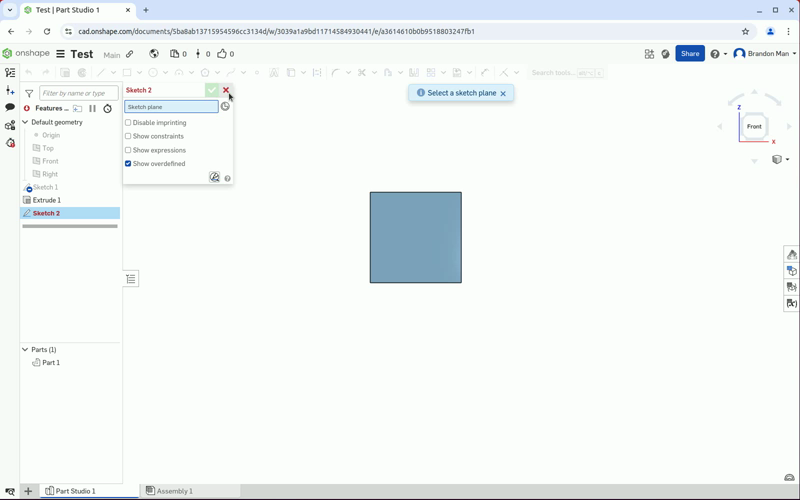
mouse_move(73, 163)
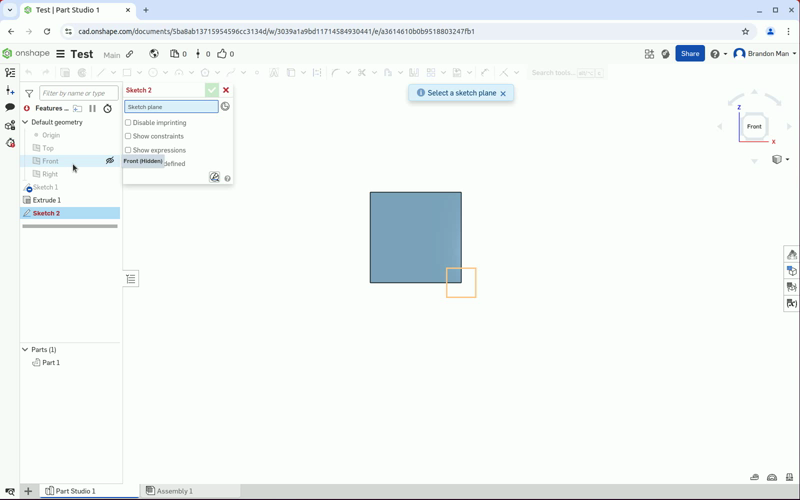
click(73, 163)
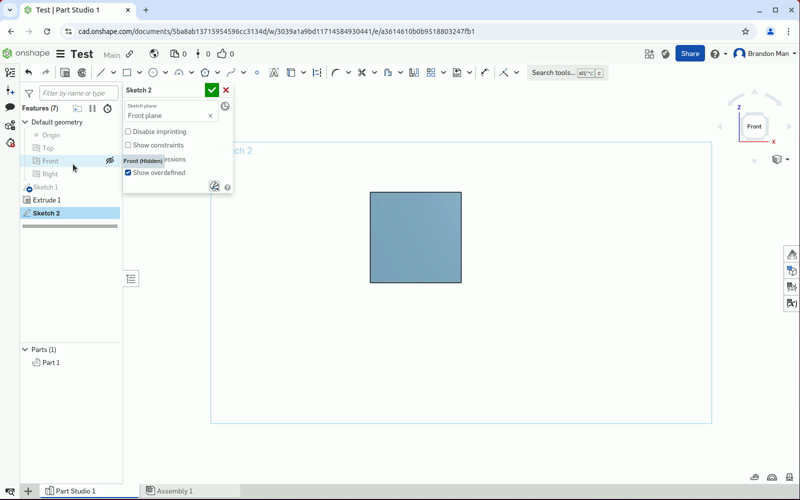
mouse_move(73, 352)
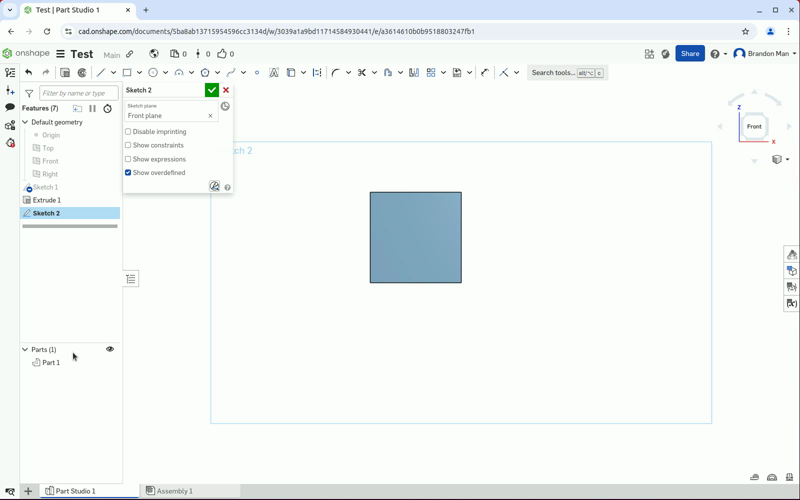
key(y)
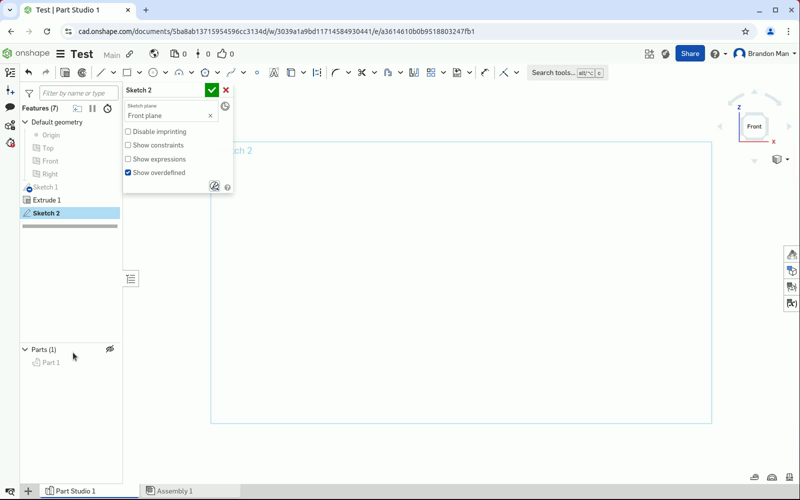
key(l)
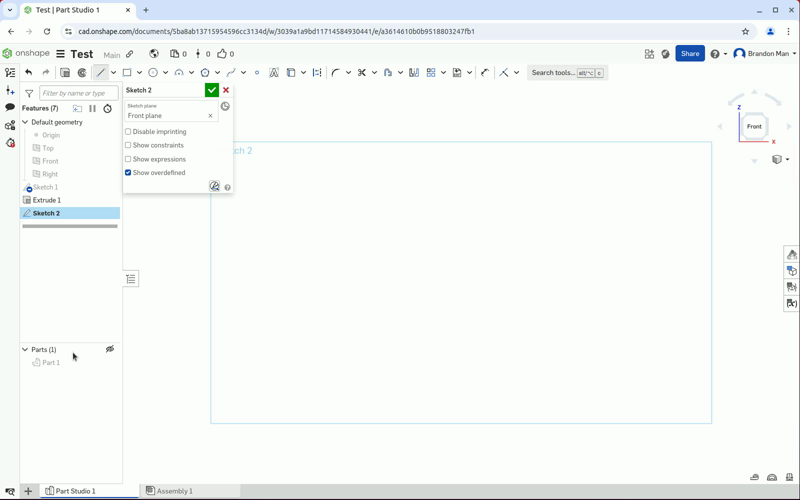
key_down(shift)
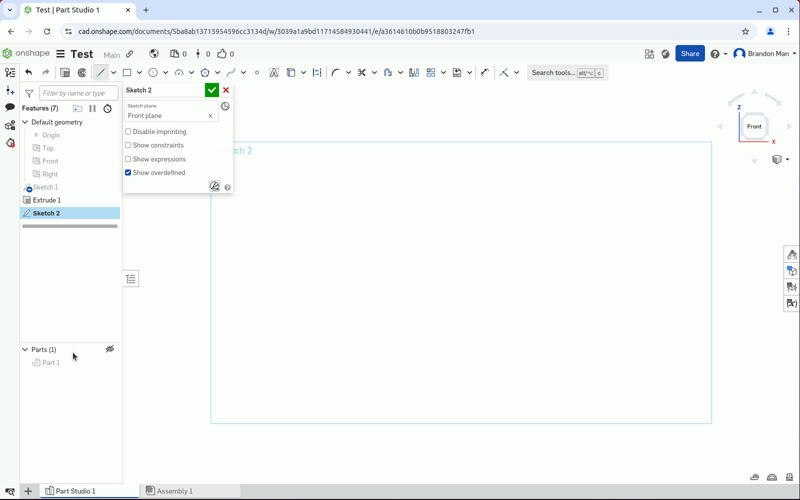
mouse_move(460, 282)
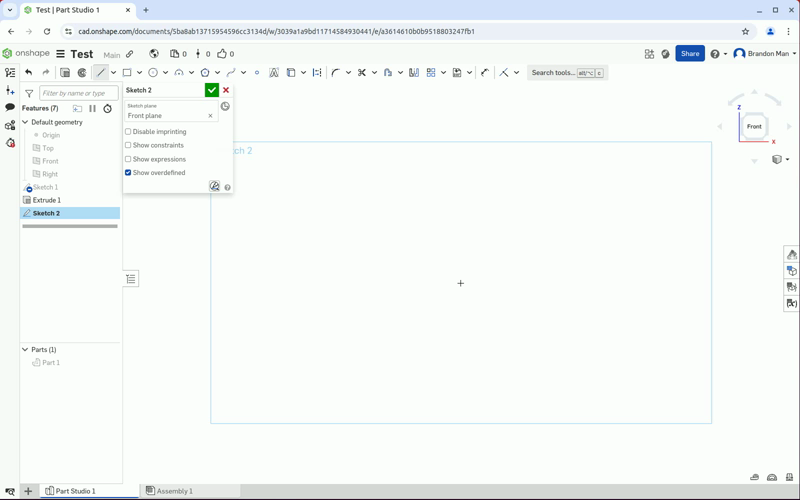
click(460, 282)
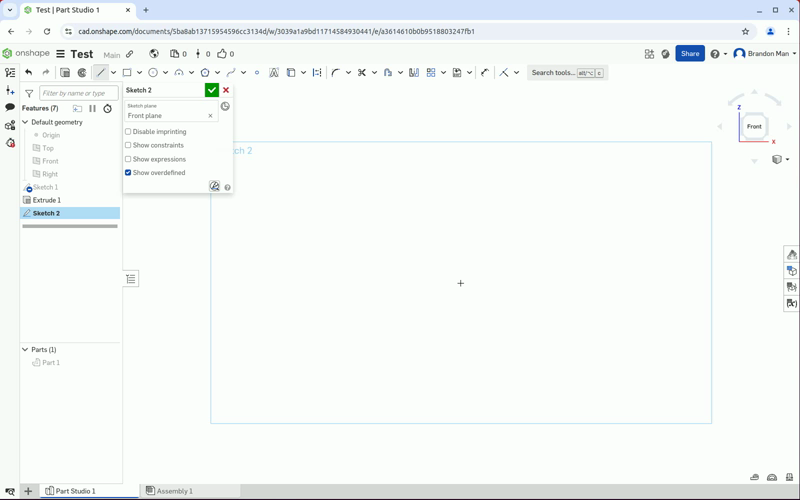
key_up(shift)
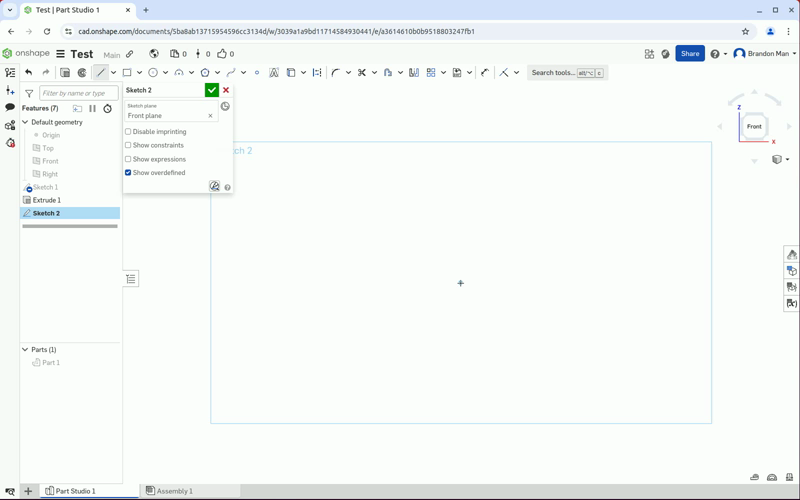
key_down(shift)
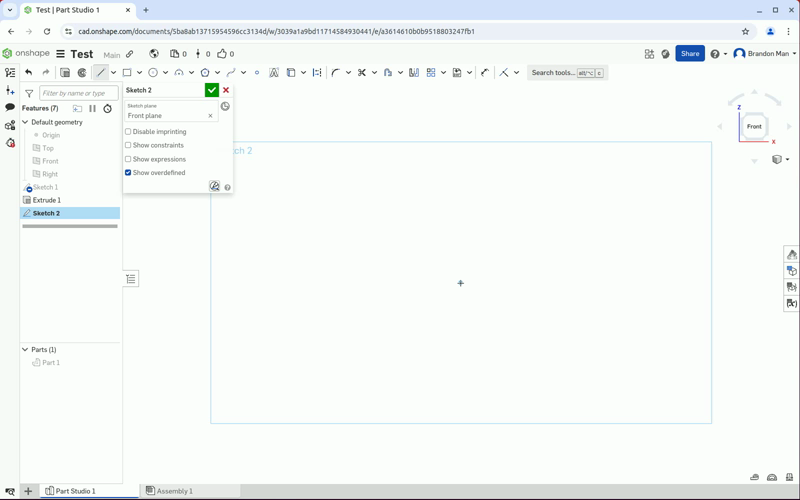
mouse_move(573, 282)
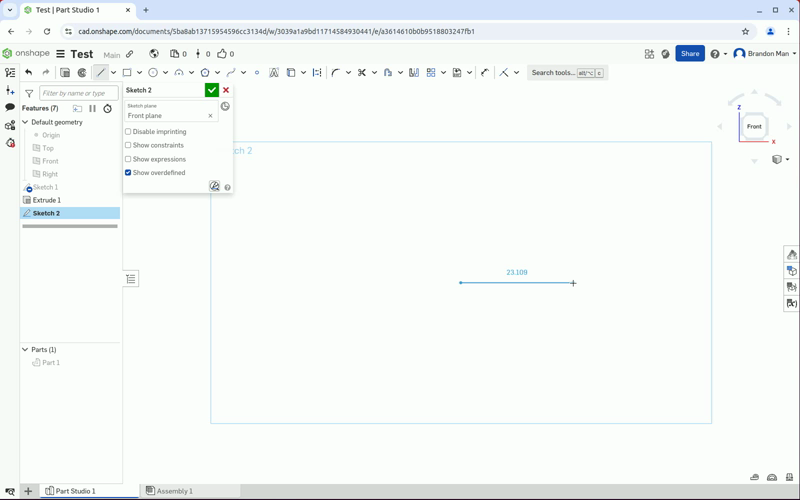
click(573, 282)
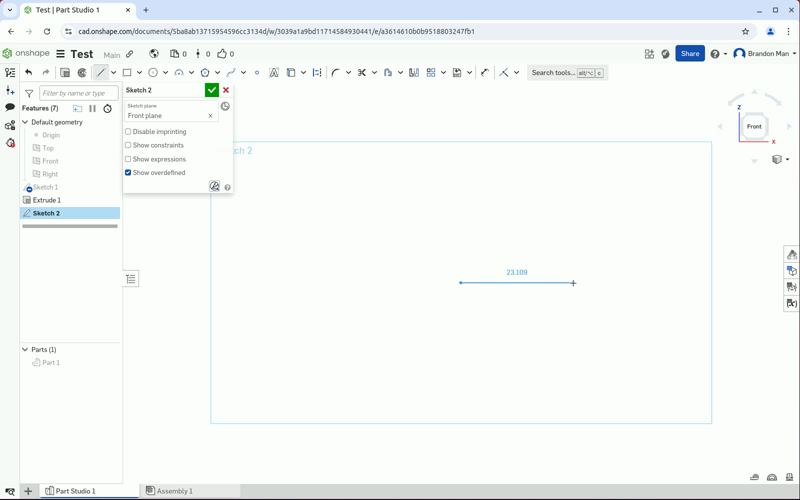
key_up(shift)
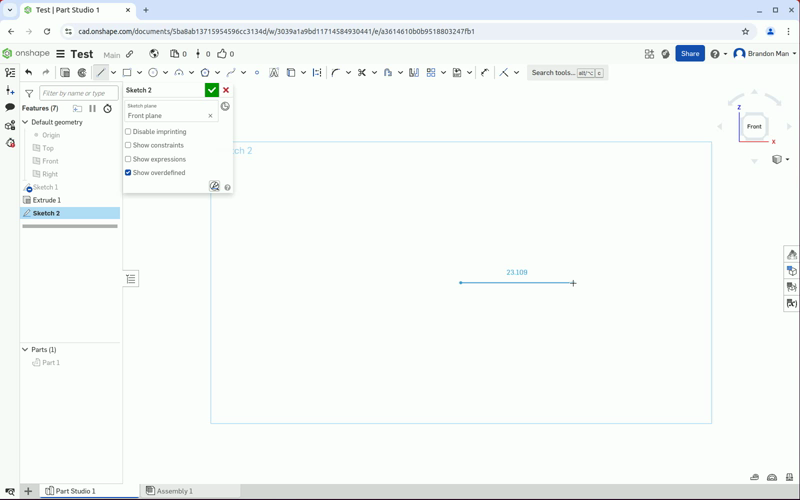
key_down(shift)
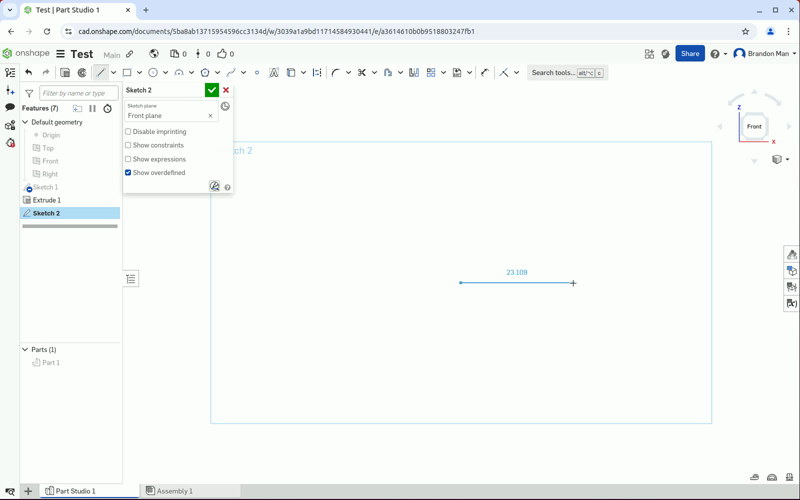
mouse_move(589, 282)
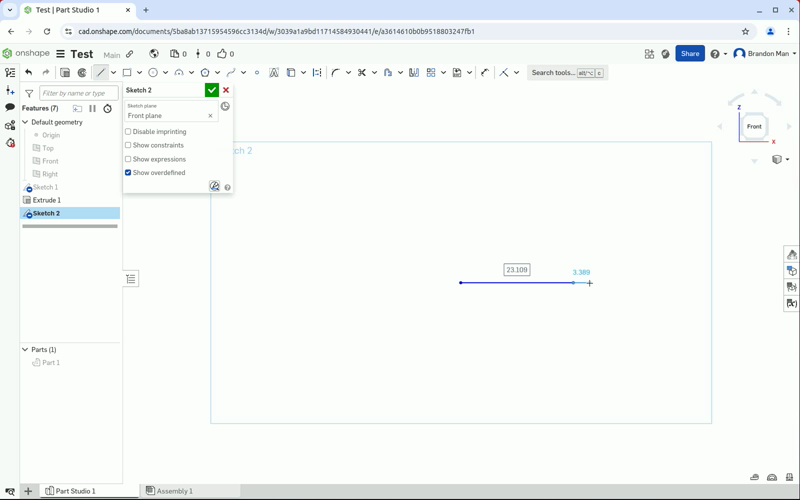
mouse_move(573, 237)
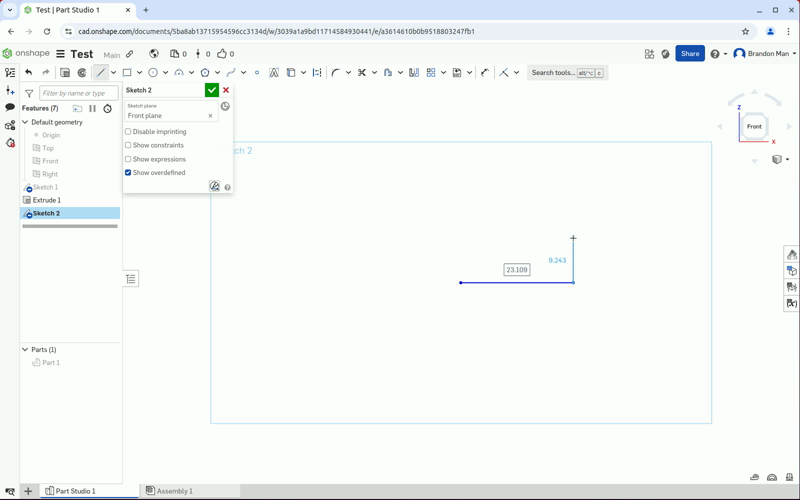
click(573, 237)
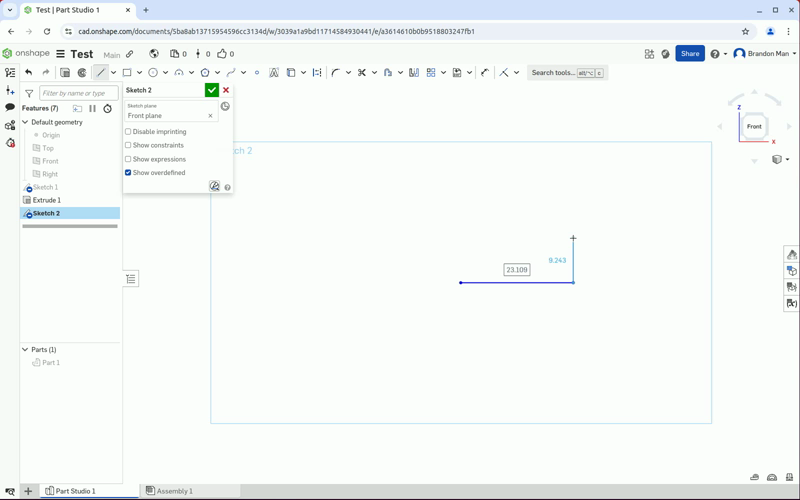
key_up(shift)
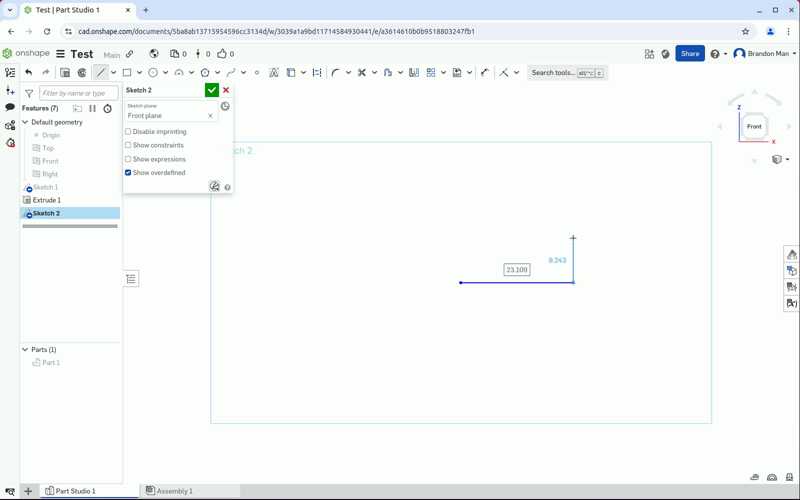
key_down(shift)
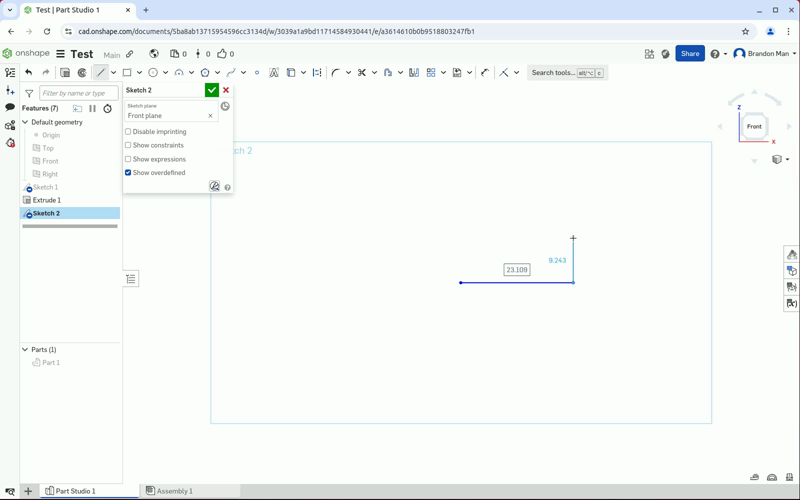
mouse_move(460, 237)
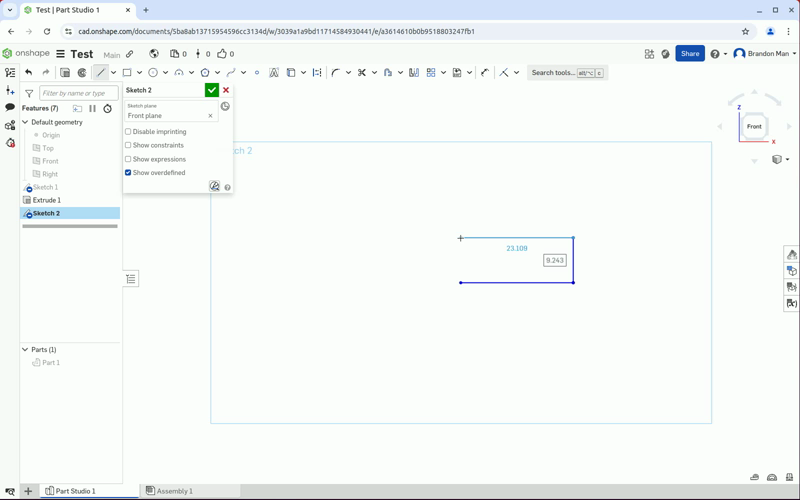
click(460, 237)
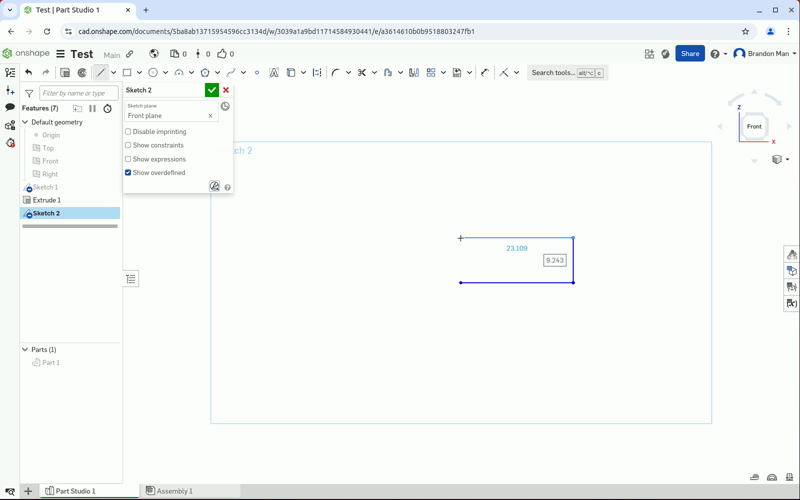
key_up(shift)
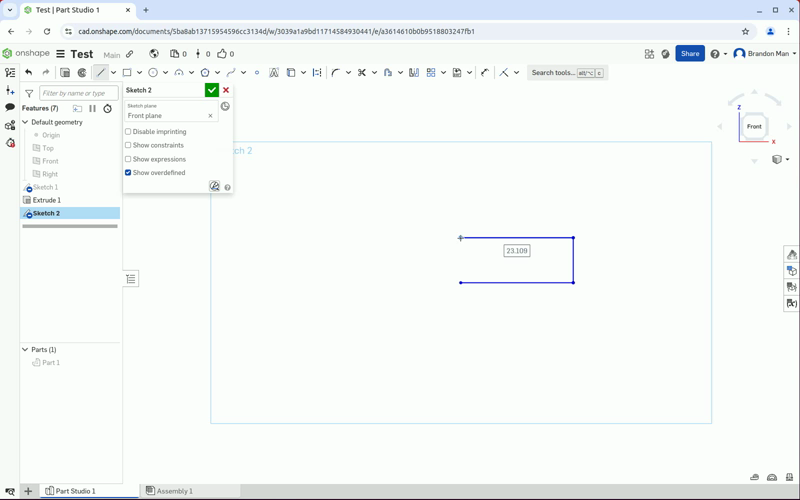
mouse_move(490, 237)
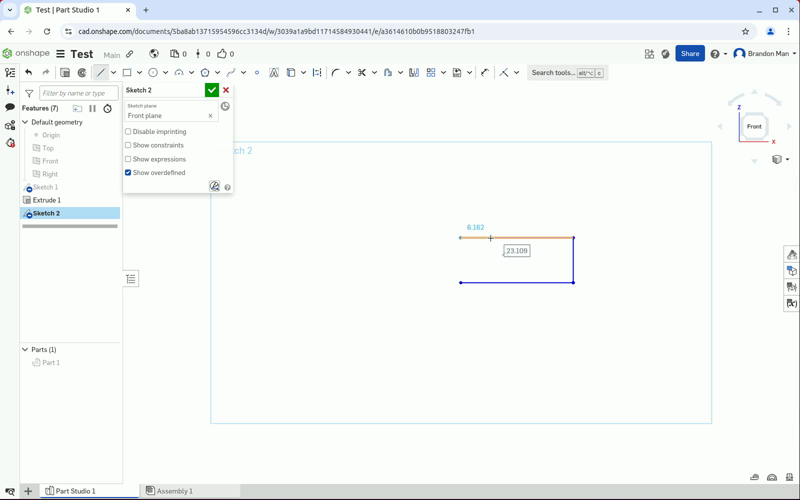
key_down(shift)
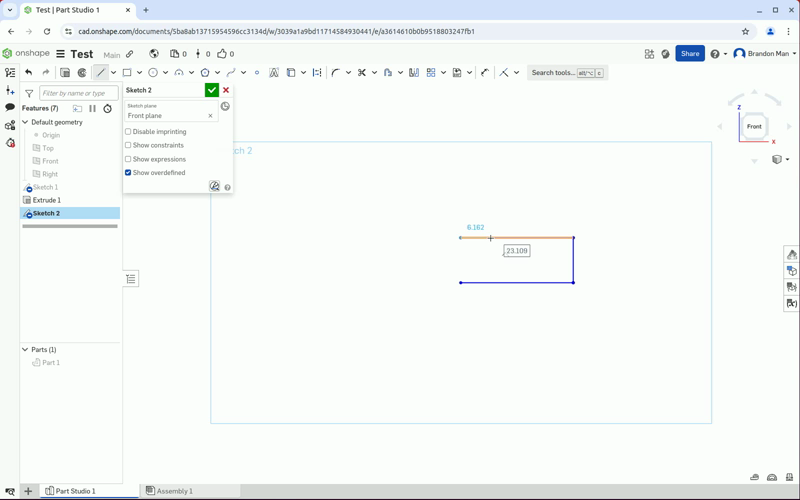
mouse_move(460, 282)
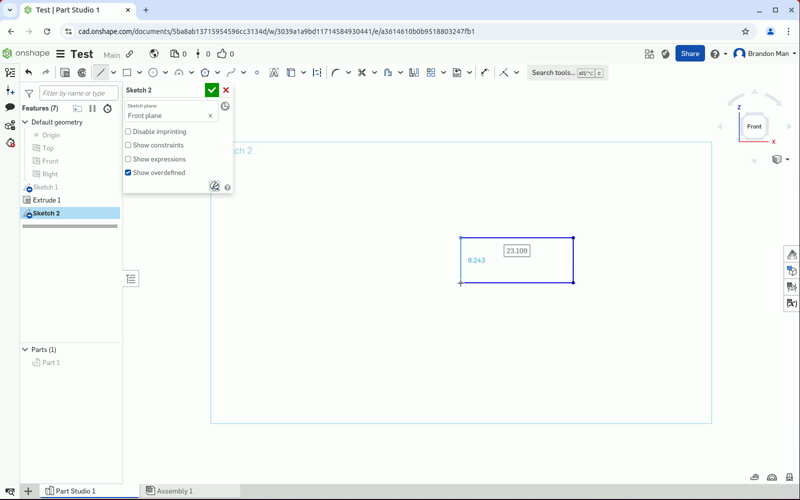
key_up(shift)
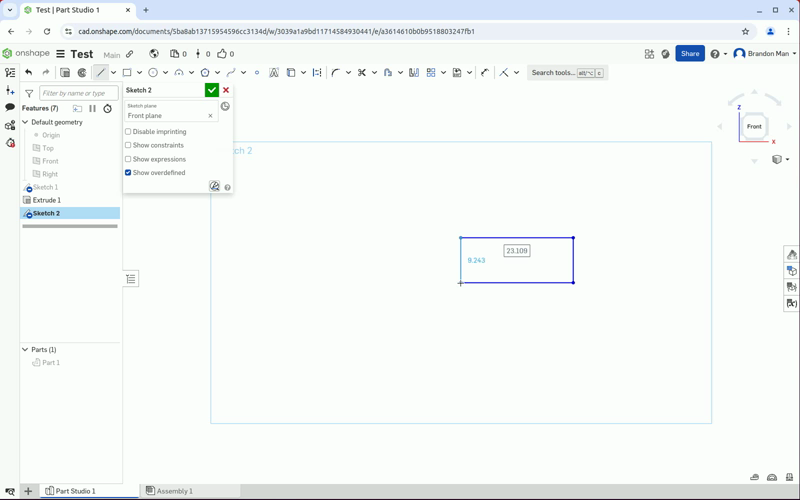
click(460, 282)
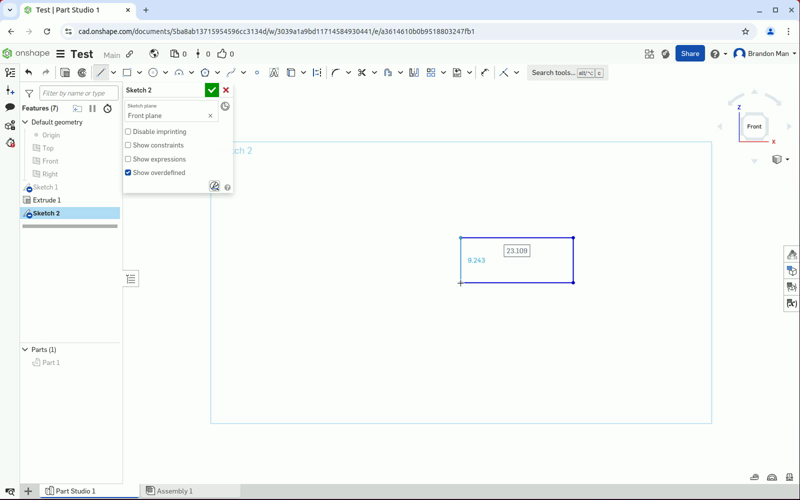
key(esc)
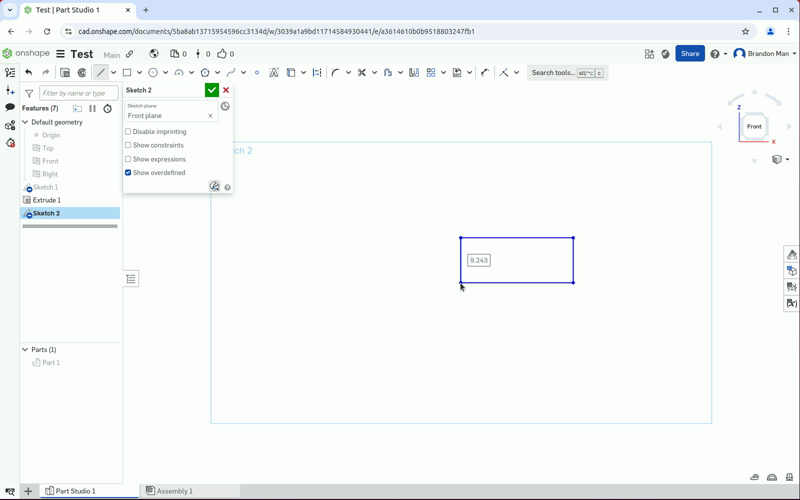
mouse_move(476, 259)
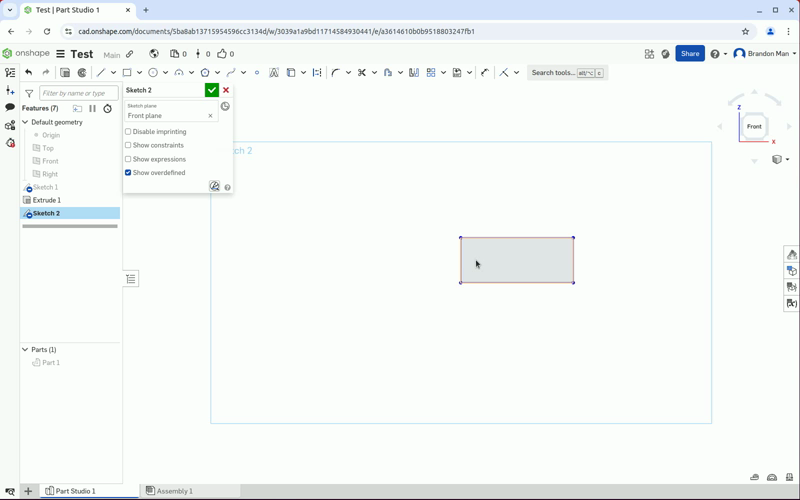
click(476, 259)
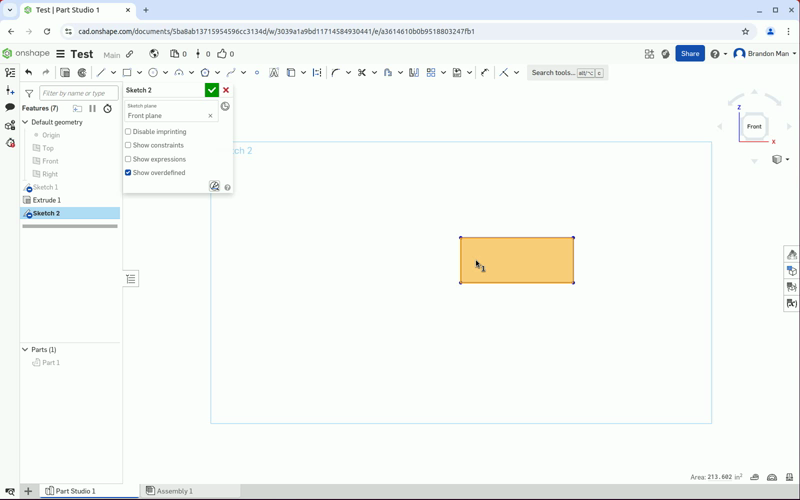
mouse_move(73, 352)
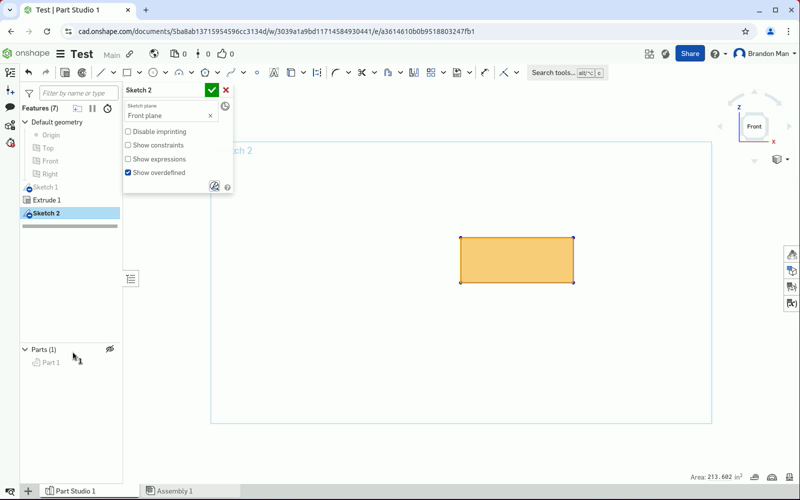
key(shift+y)
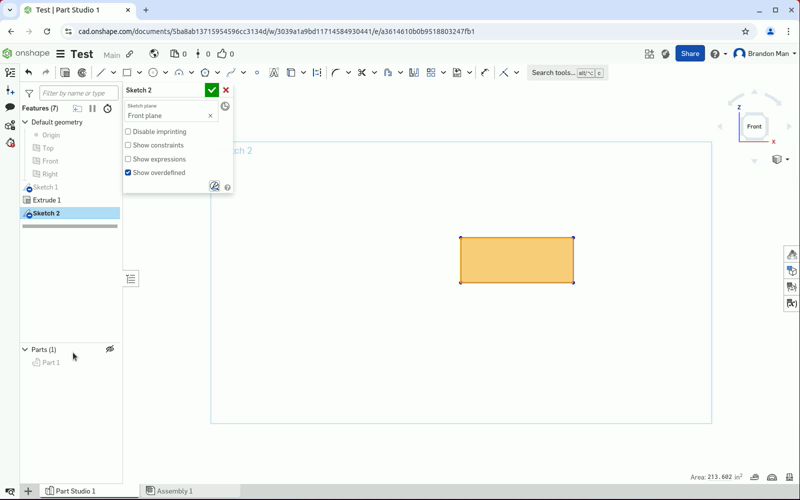
key(shift+e)
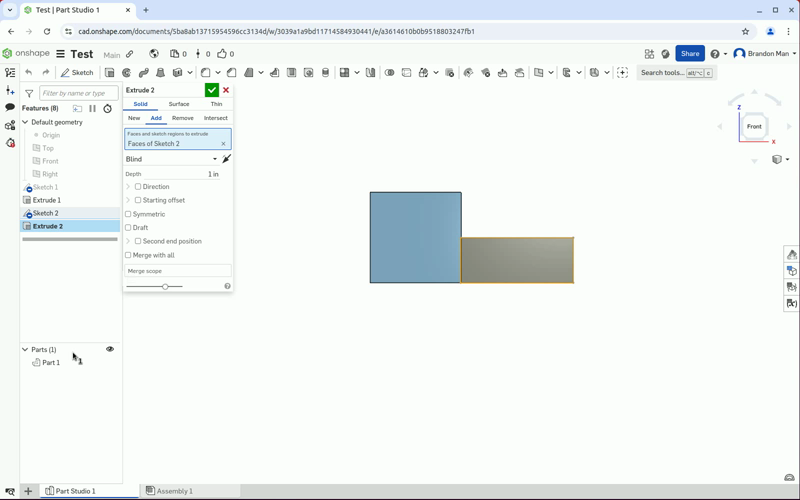
mouse_move(143, 106)
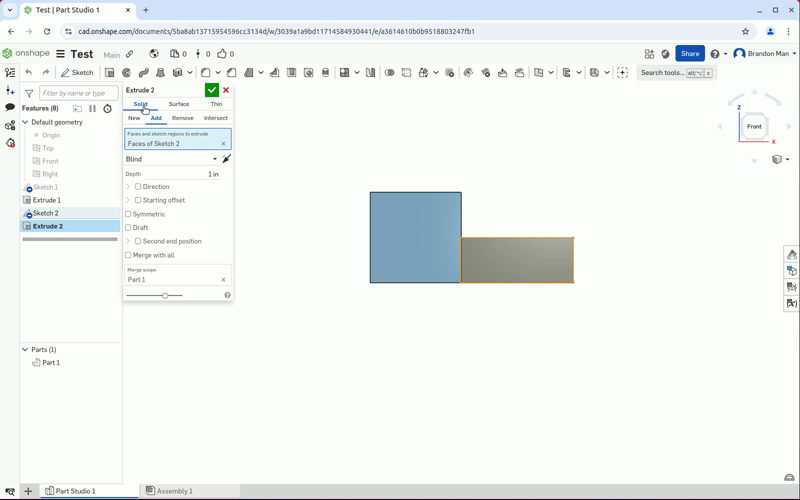
click(143, 106)
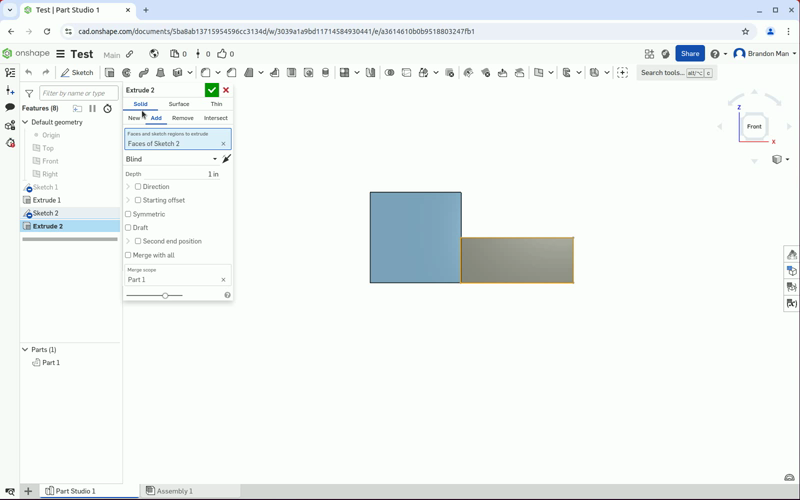
mouse_move(137, 120)
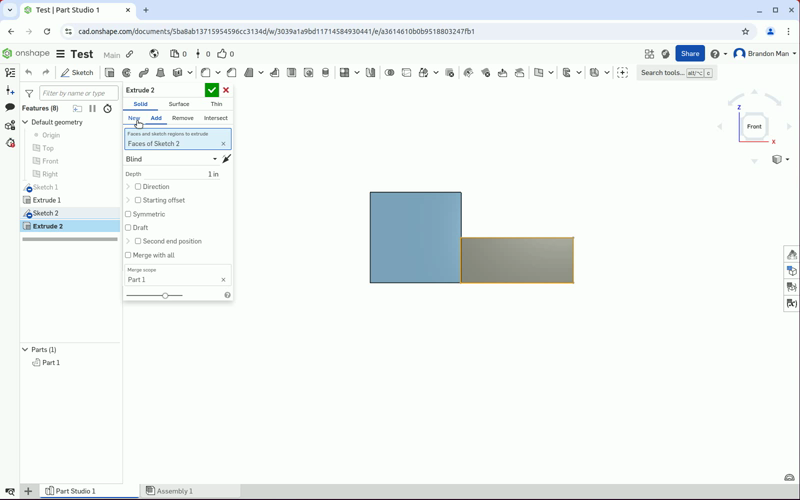
click(137, 120)
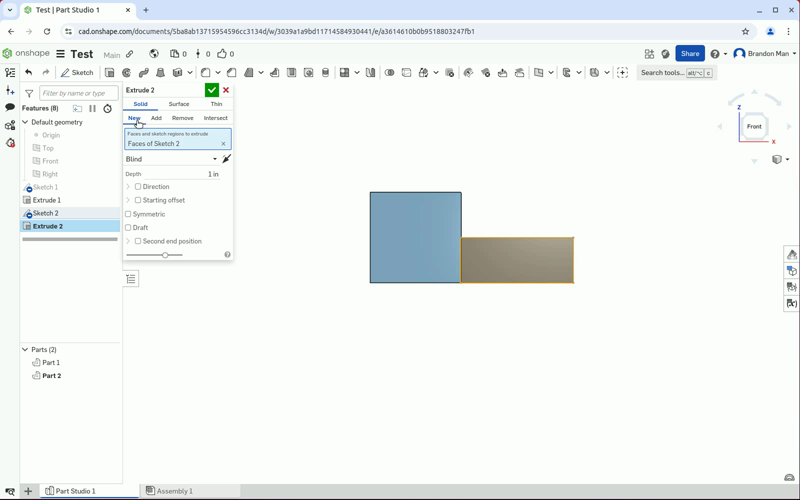
key(tab, 4)
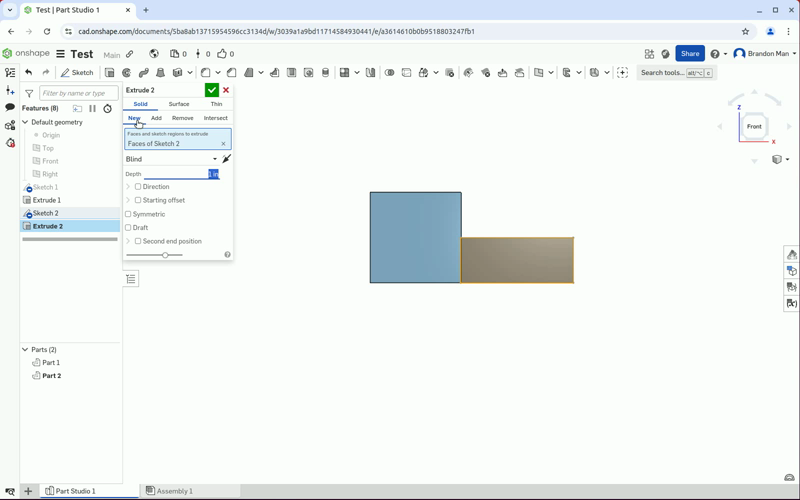
text(18.535)
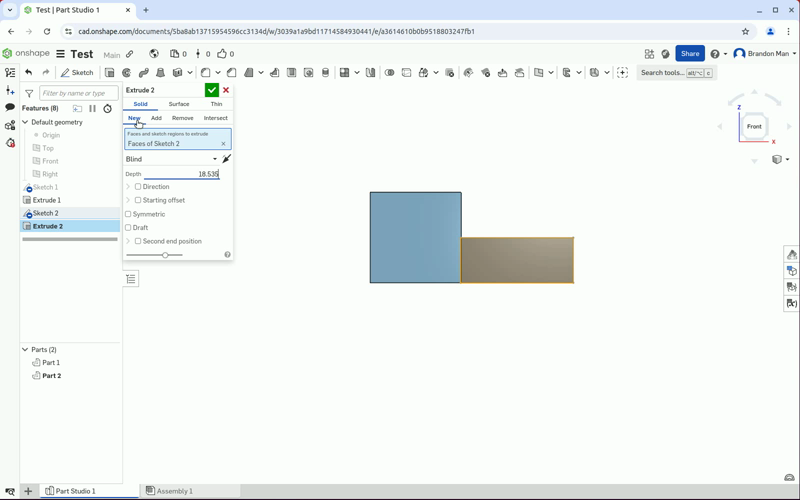
key(enter)
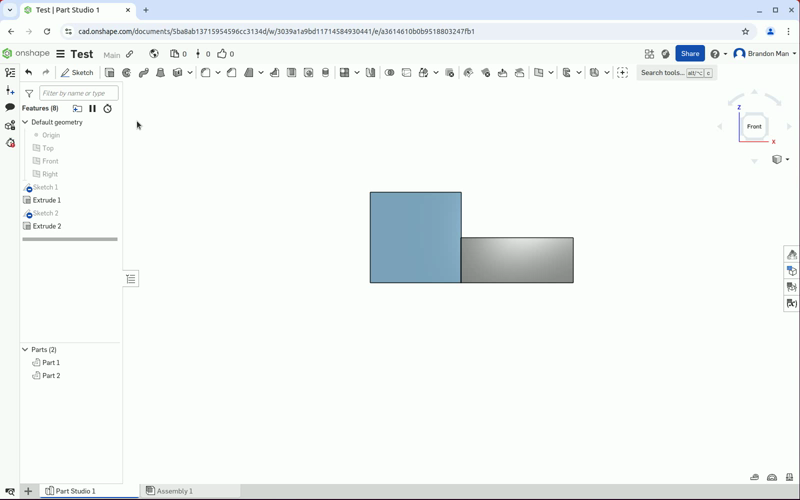
key(shift+h)
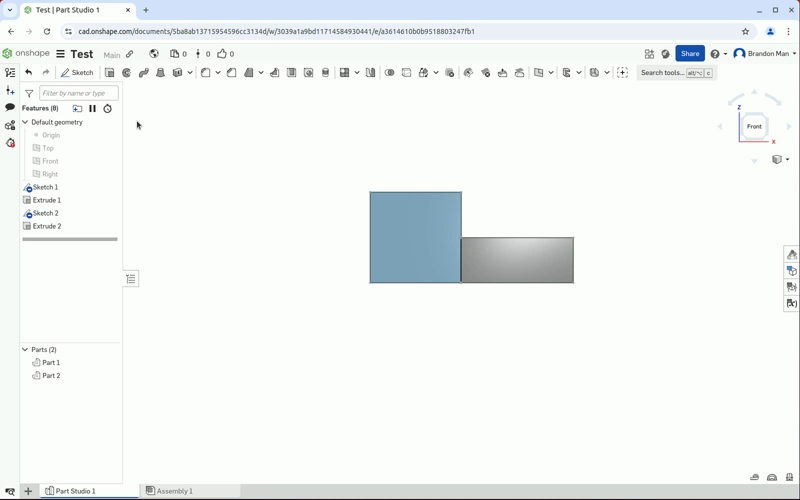
key(shift+h)
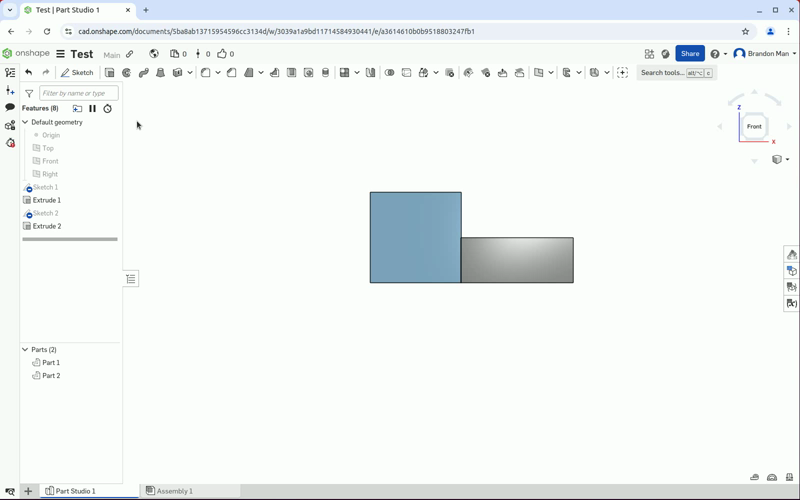
mouse_move(73, 189)
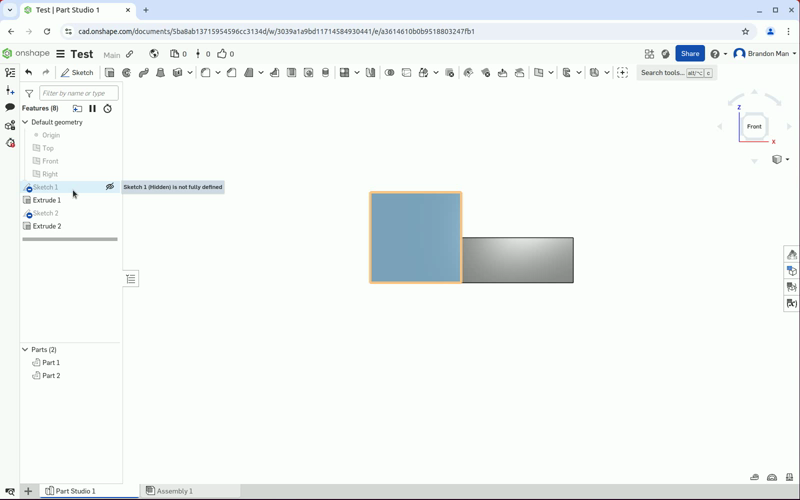
click(73, 189)
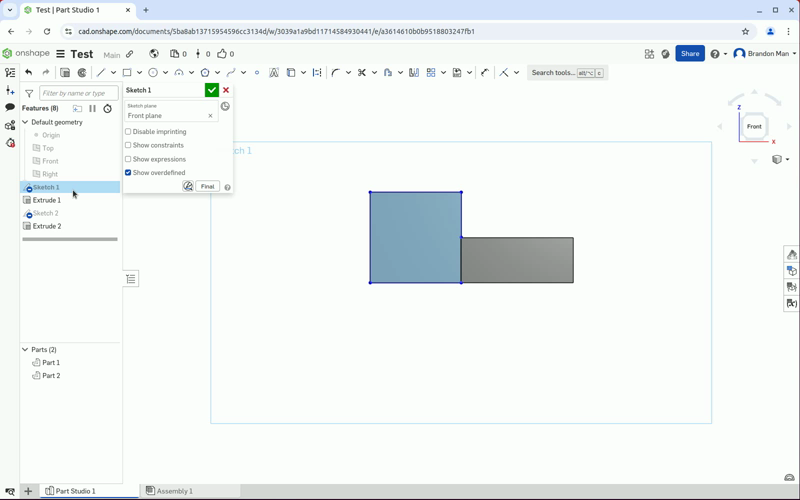
mouse_move(229, 92)
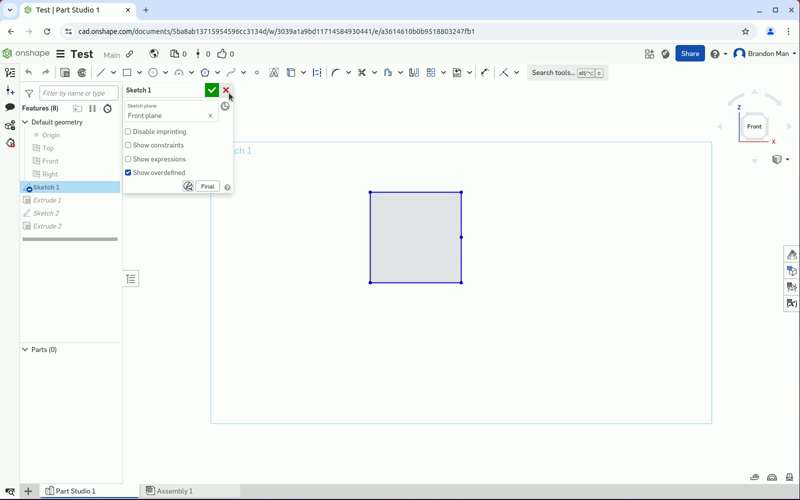
click(229, 92)
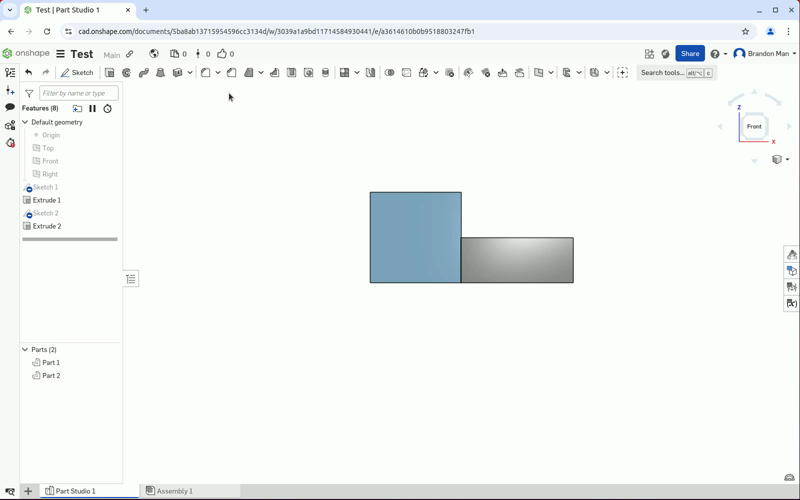
mouse_move(73, 352)
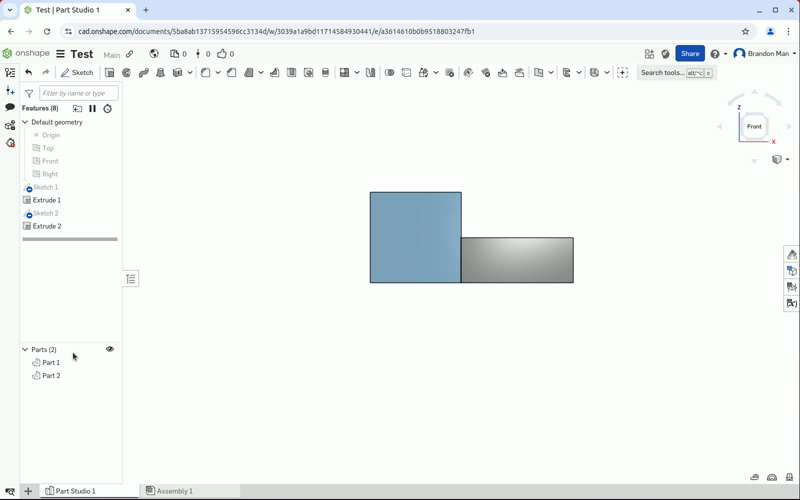
key(y)
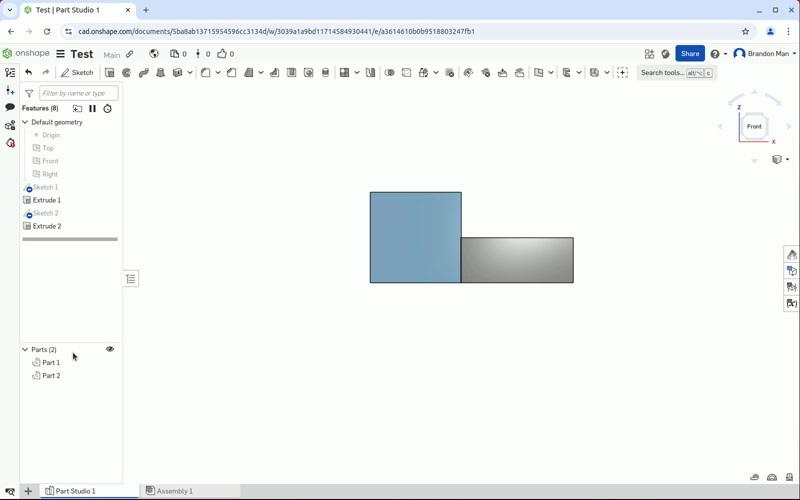
key(shift+p)
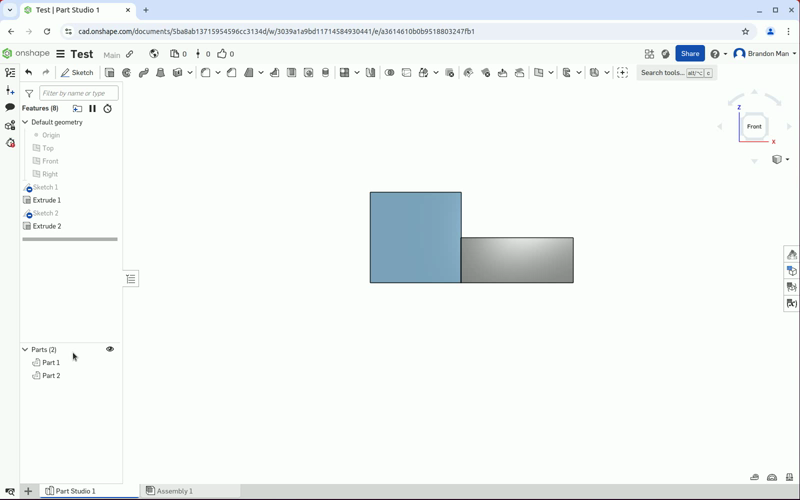
key(space)
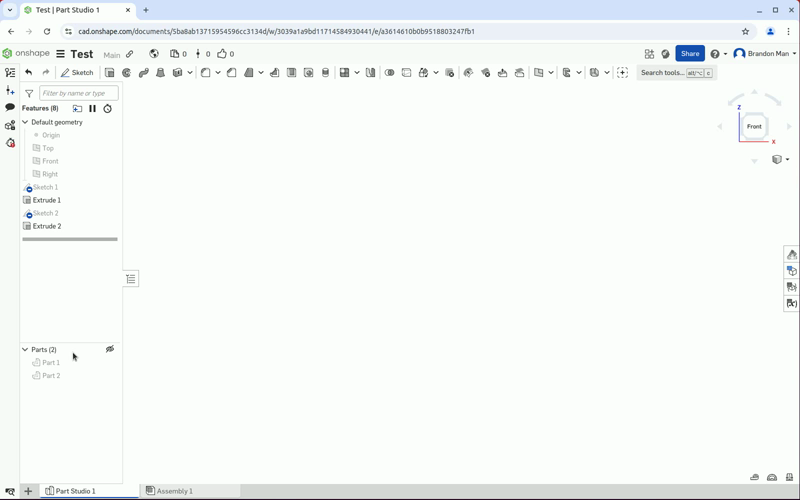
key_down(shift)
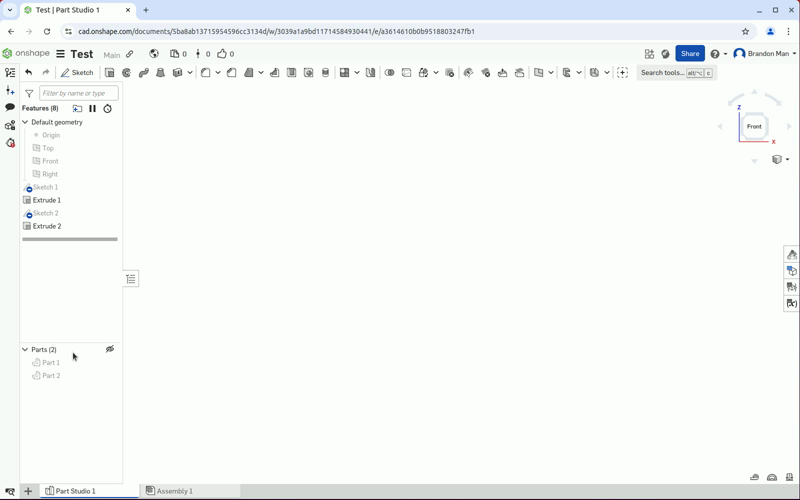
key(down)
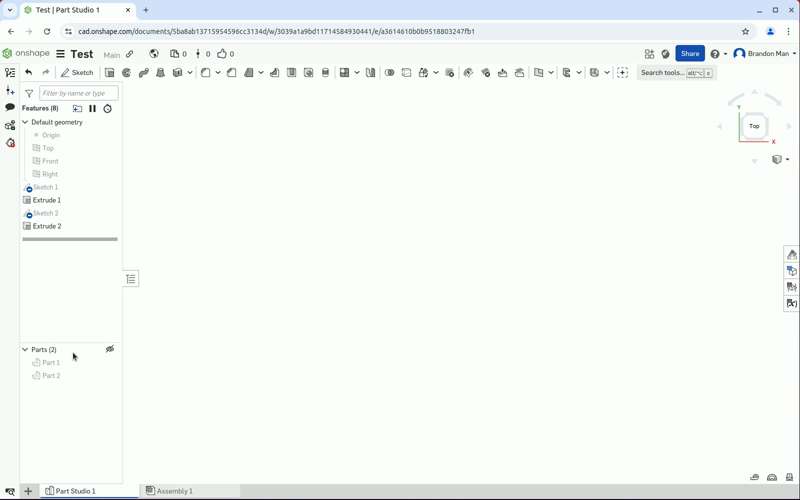
key_up(shift)
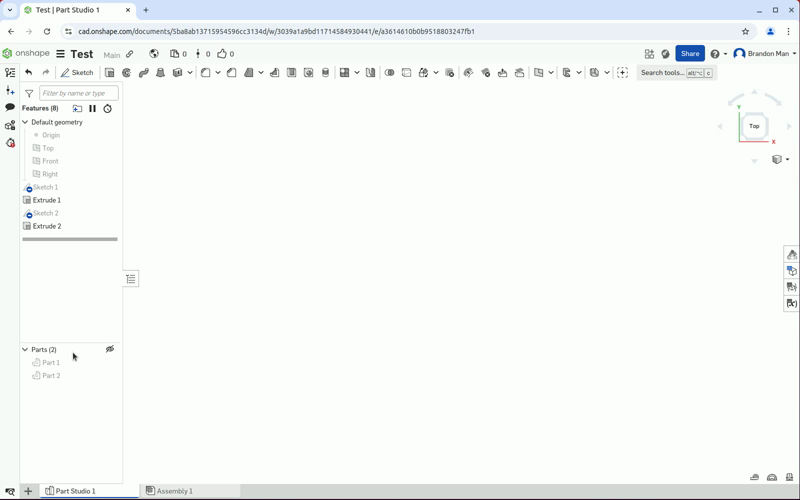
mouse_move(73, 352)
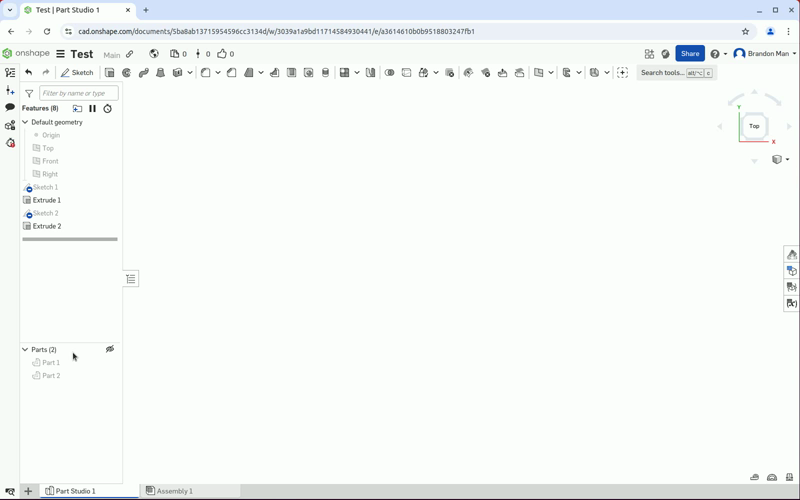
key(shift+y)
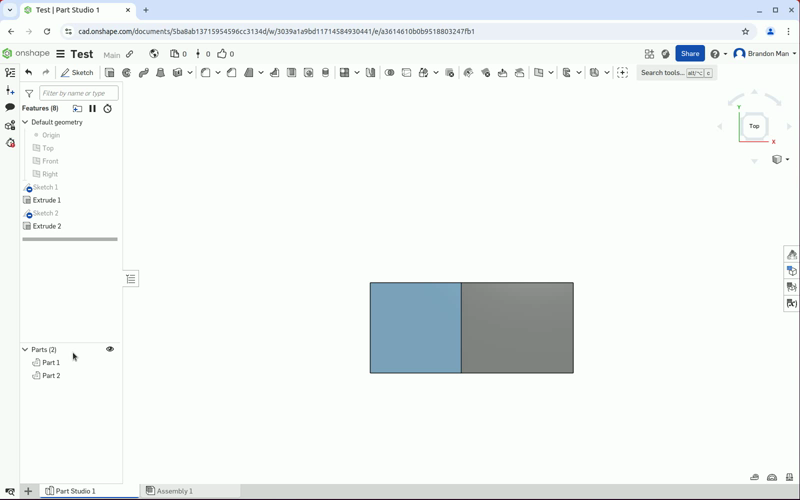
mouse_move(541, 75)
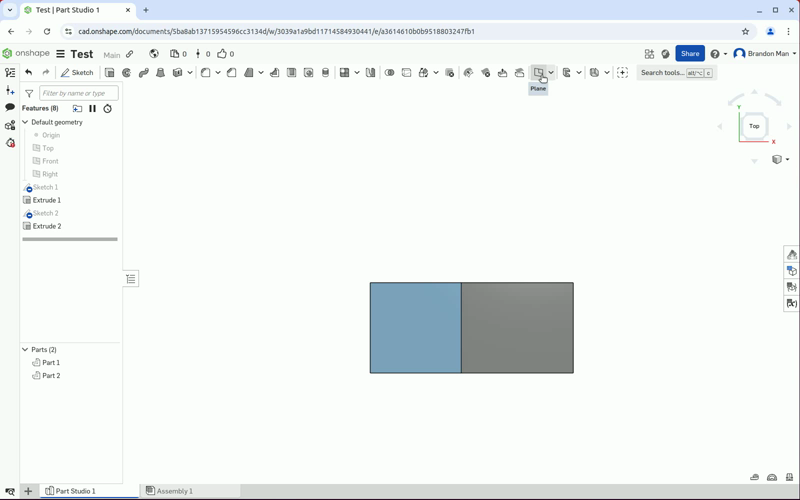
click(541, 75)
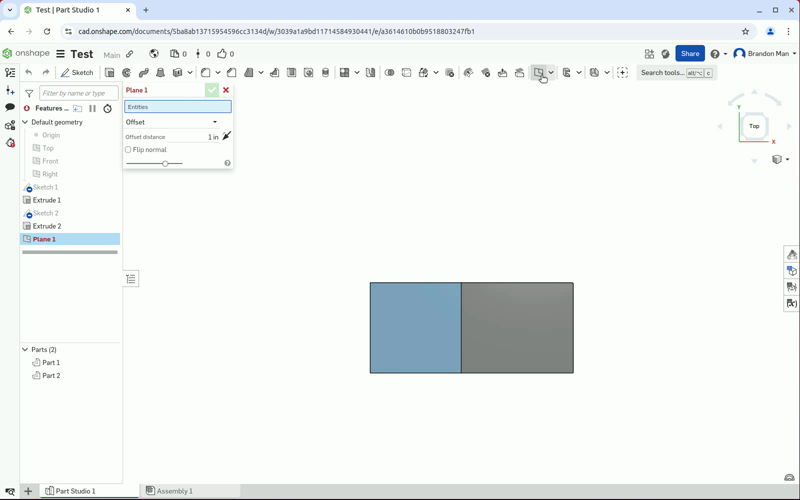
mouse_move(73, 150)
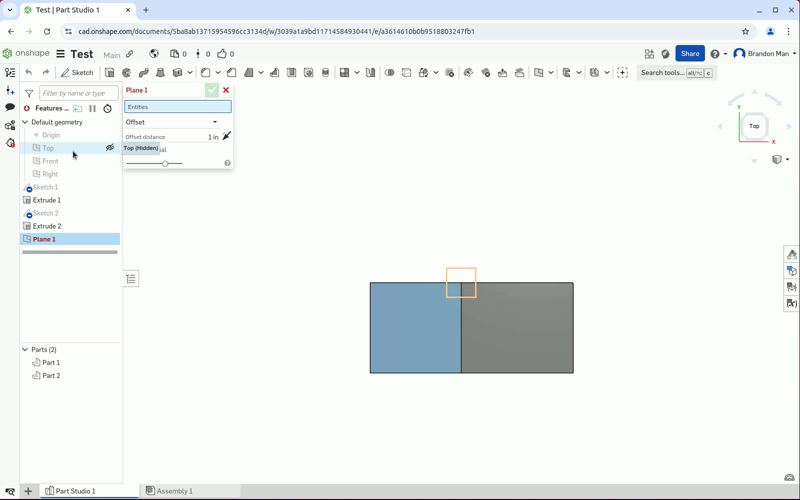
click(73, 150)
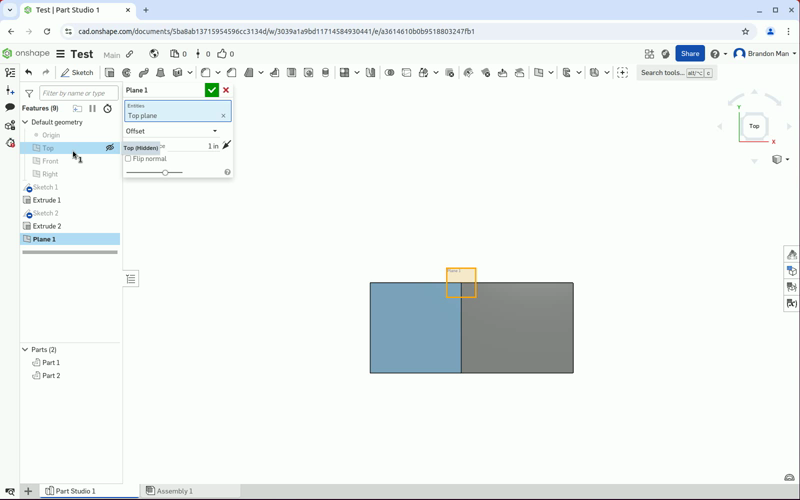
key(tab, 2)
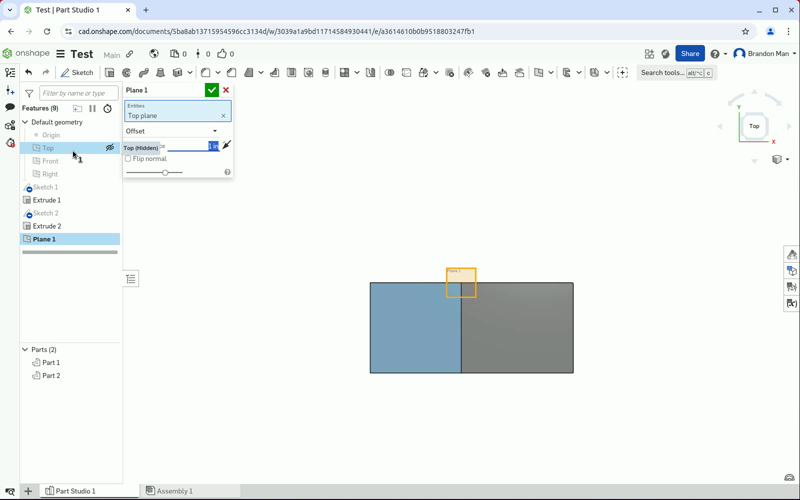
text(9.151)
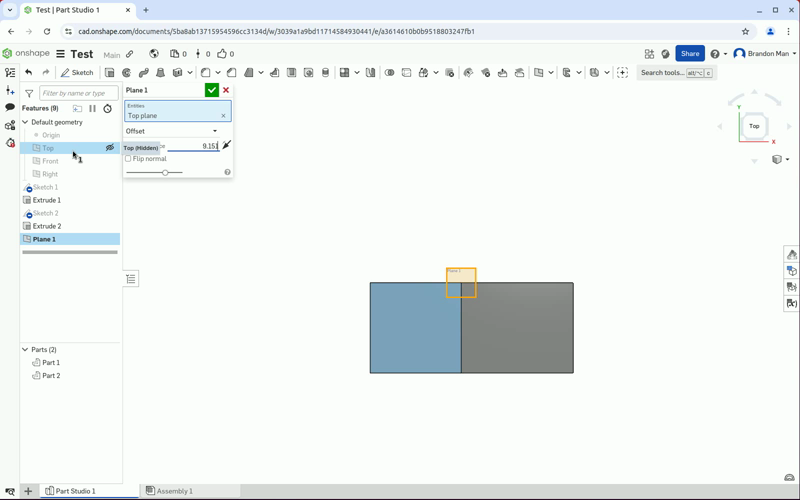
key(enter, 2)
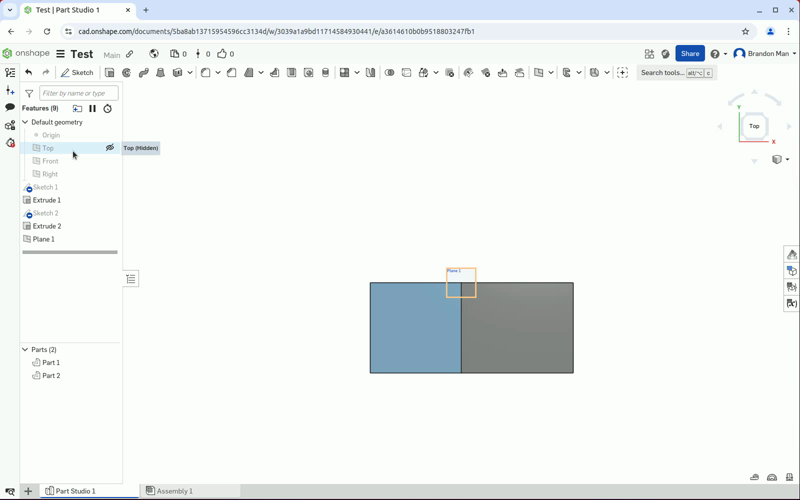
key(shift+s)
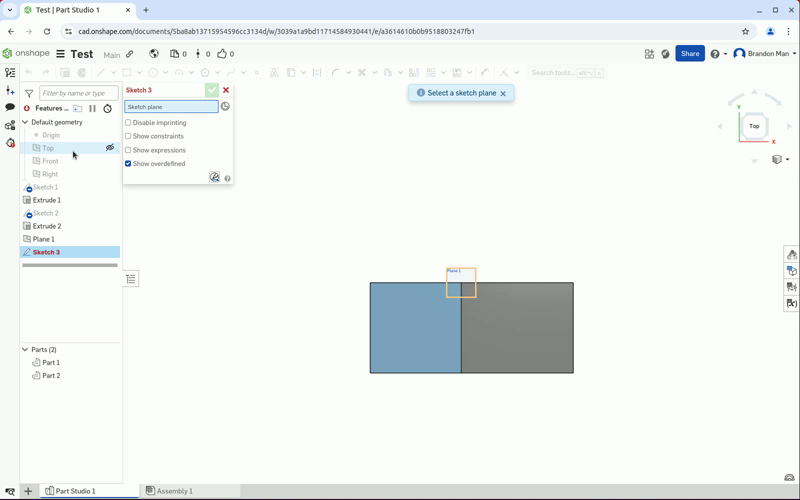
mouse_move(73, 241)
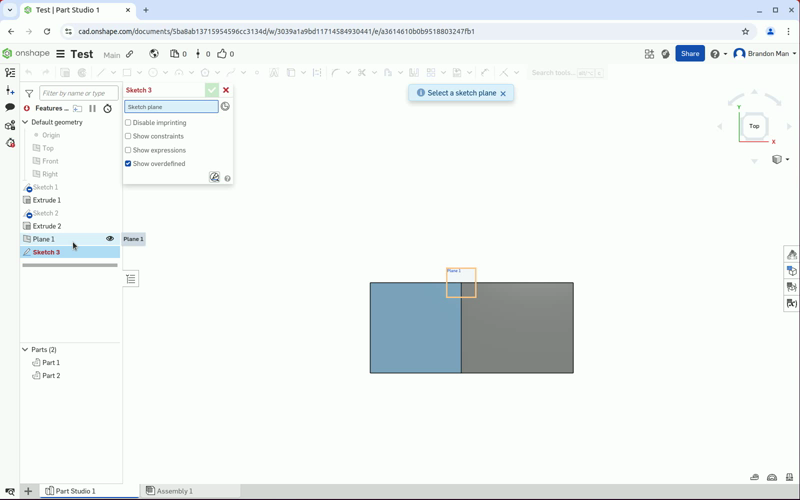
click(73, 241)
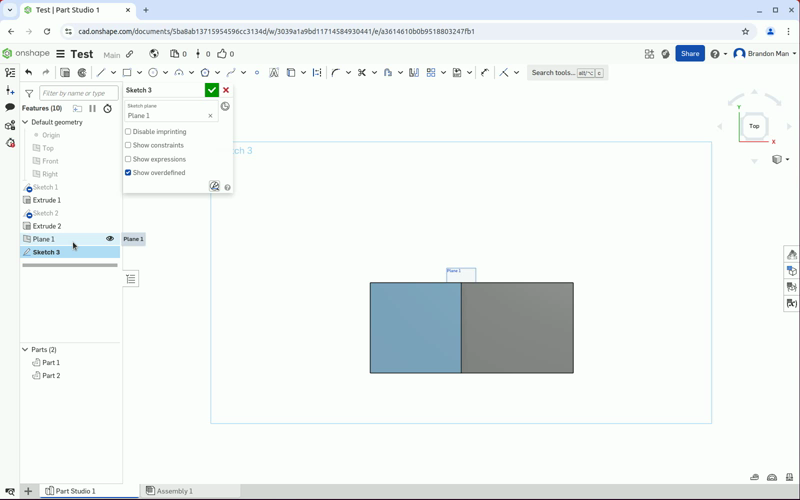
mouse_move(73, 352)
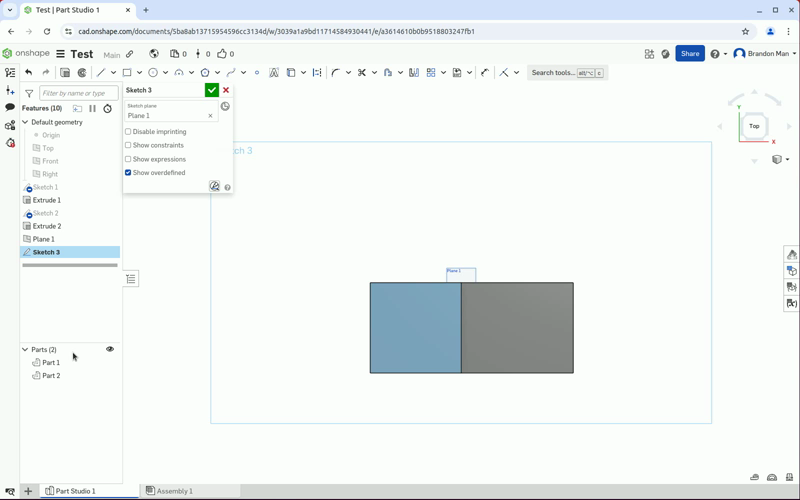
key(y)
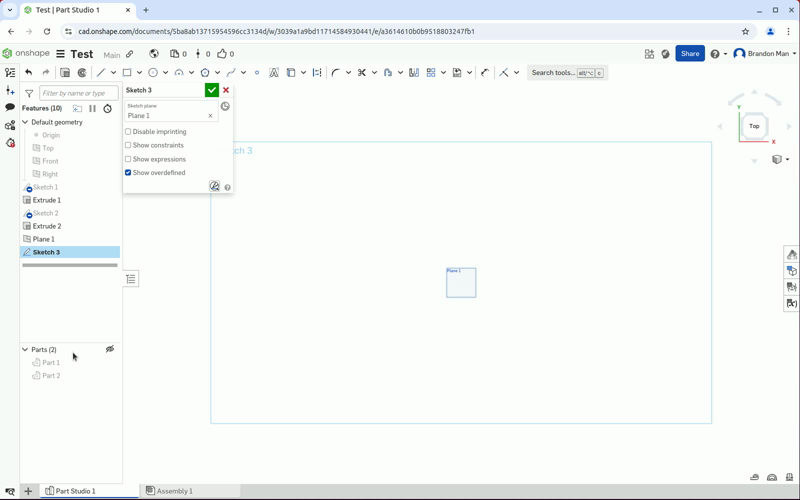
key(l)
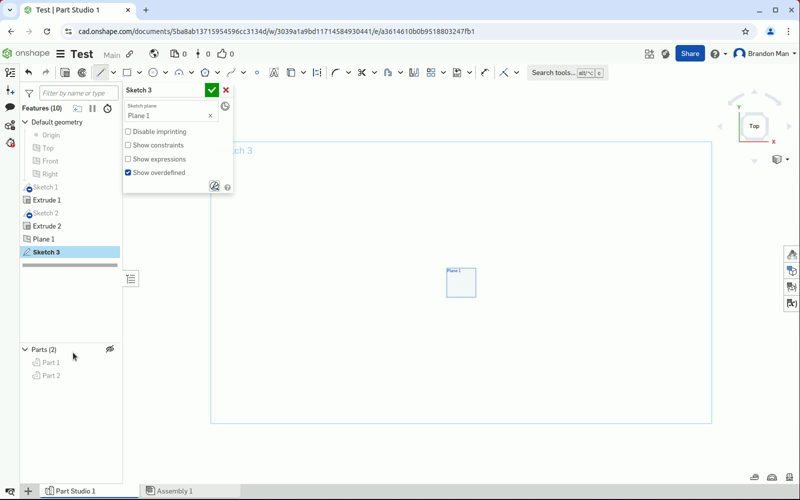
key_down(shift)
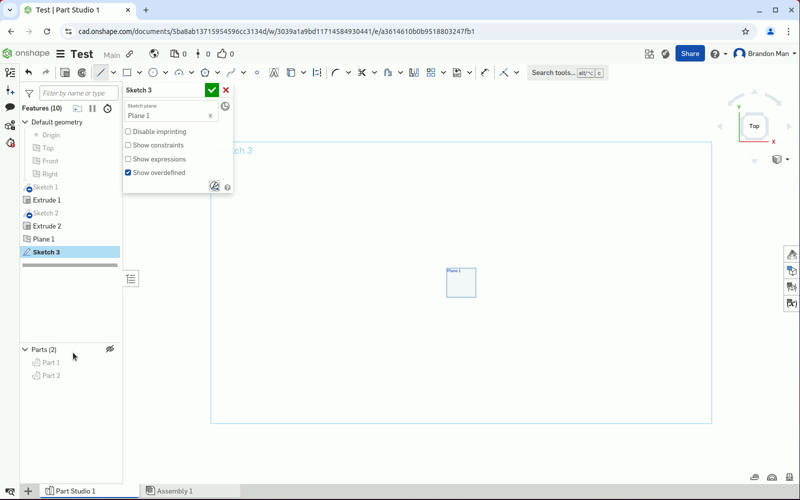
mouse_move(483, 373)
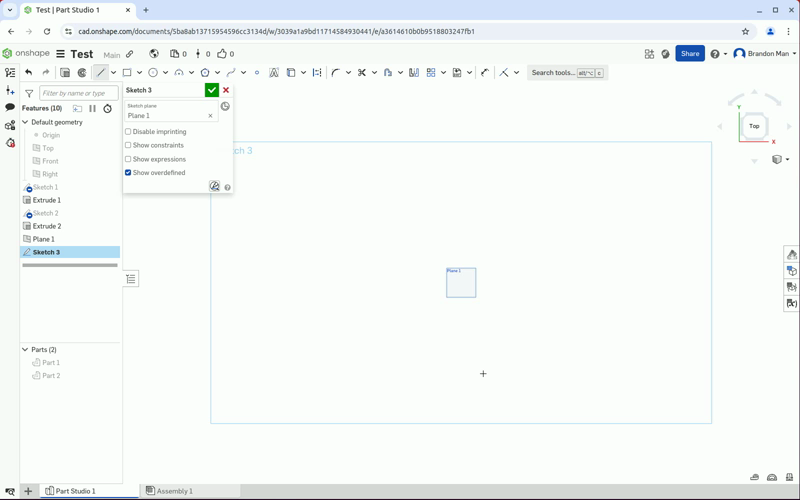
click(483, 373)
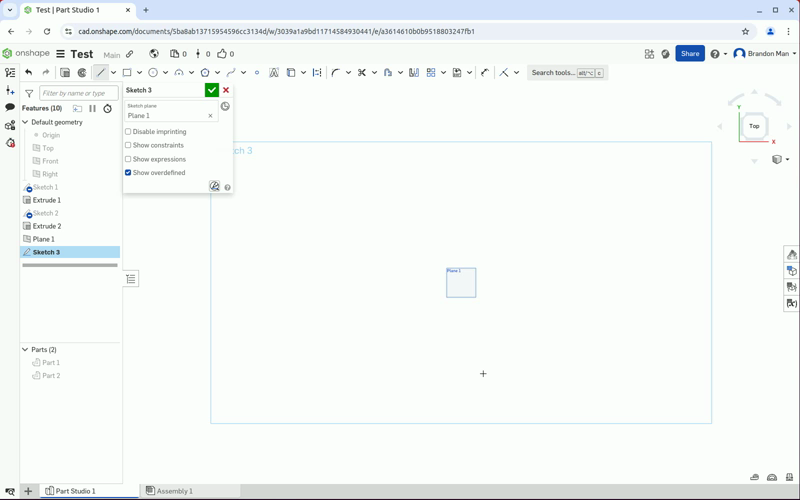
key_up(shift)
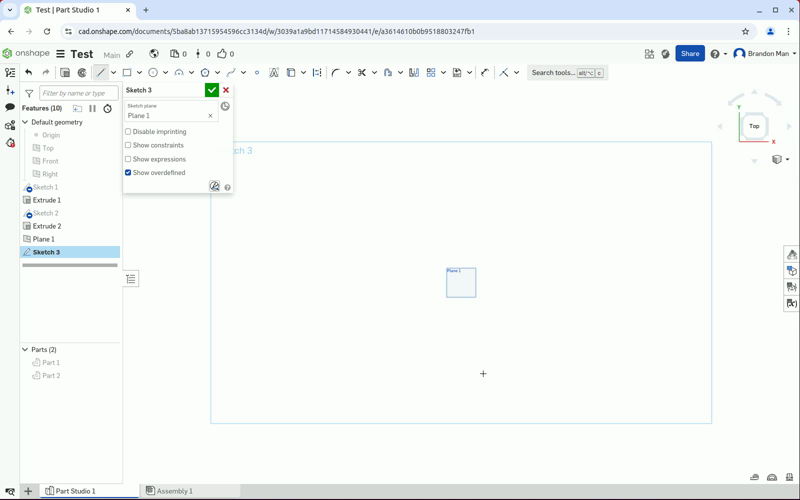
key_down(shift)
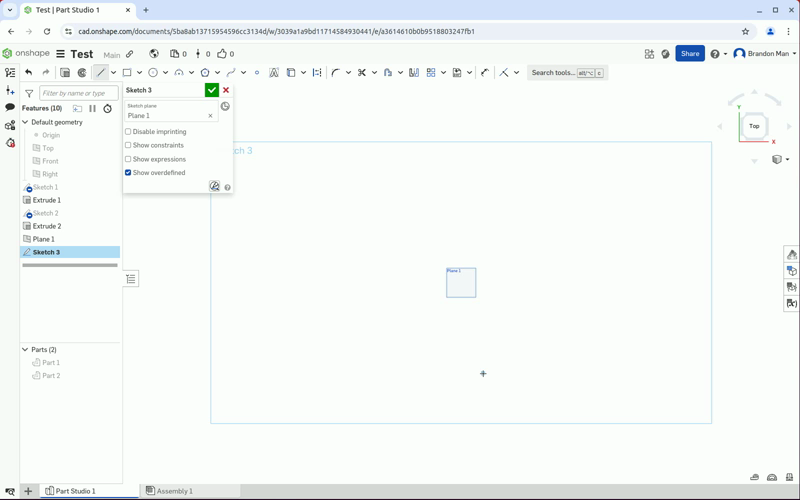
mouse_move(573, 373)
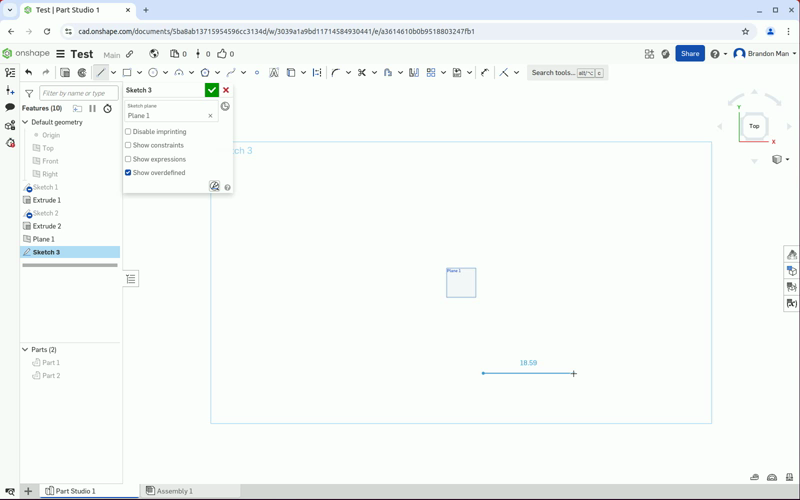
click(573, 373)
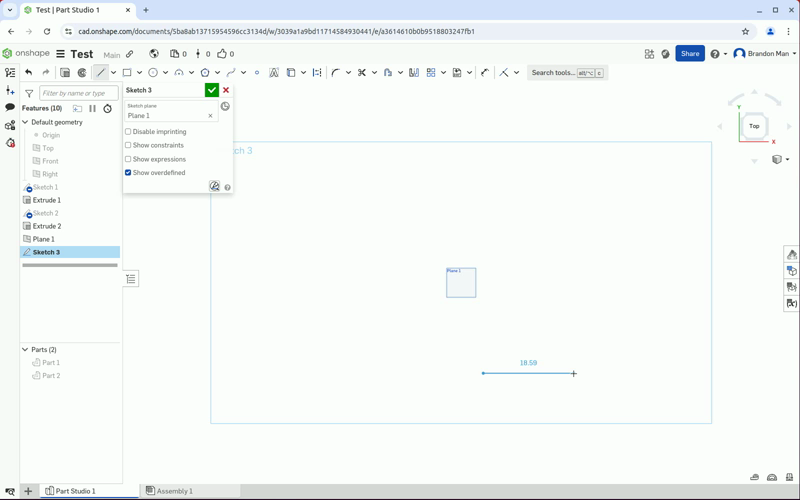
key_up(shift)
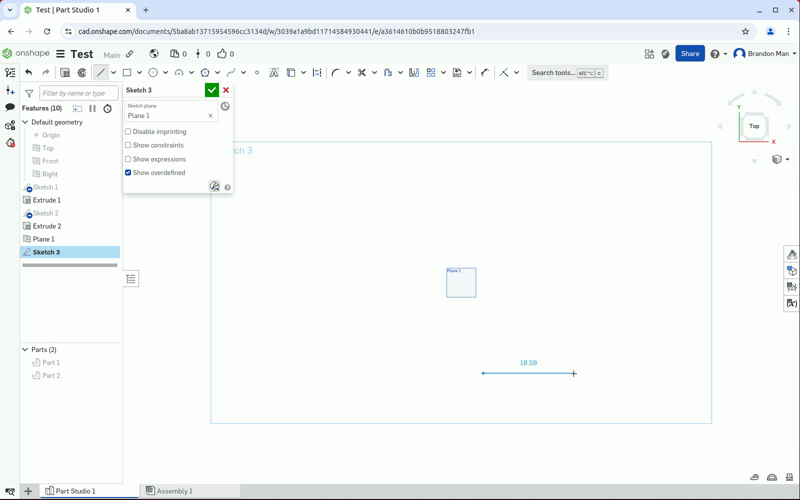
key_down(shift)
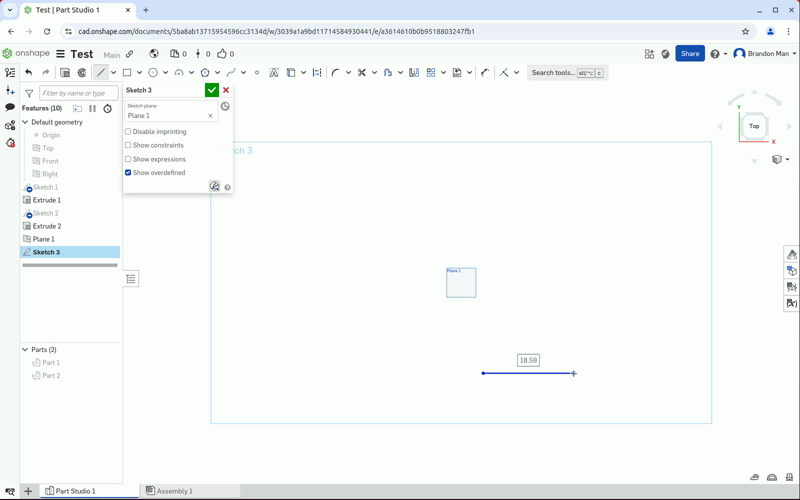
mouse_move(573, 305)
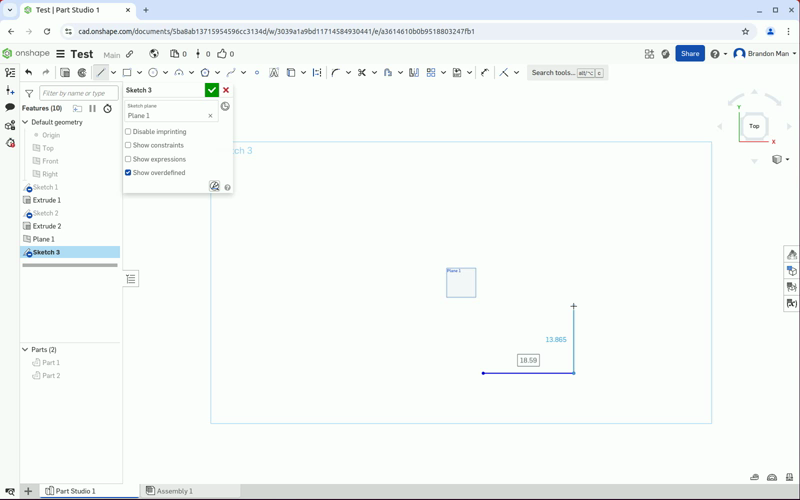
click(573, 305)
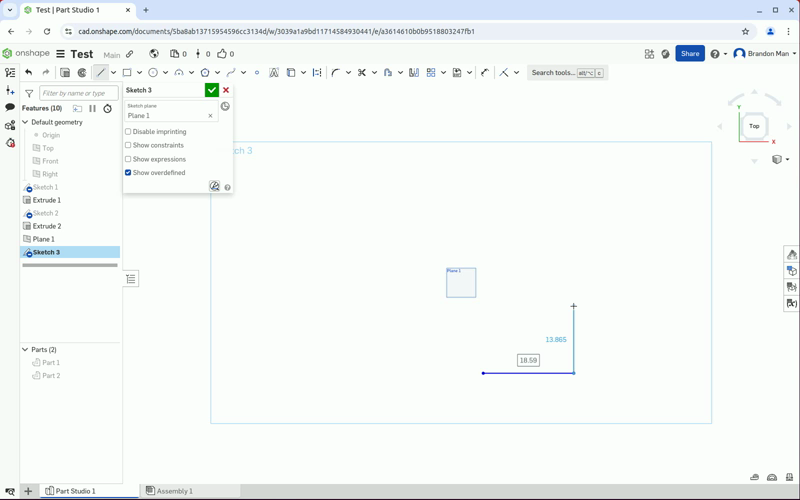
key_up(shift)
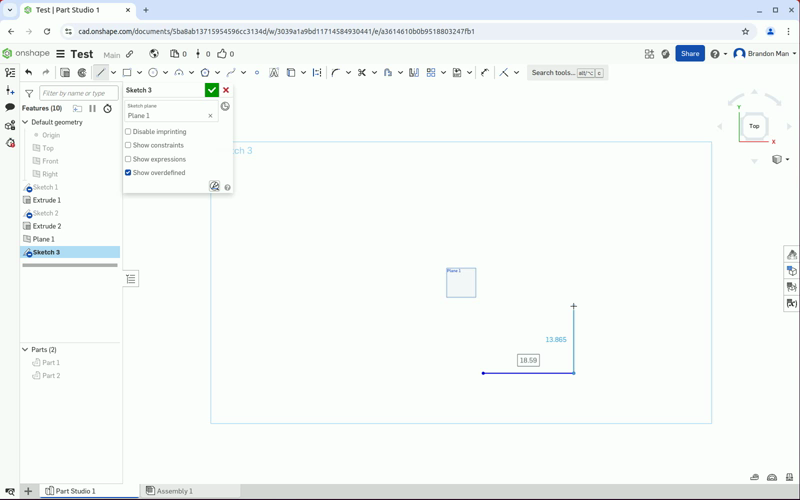
key_down(shift)
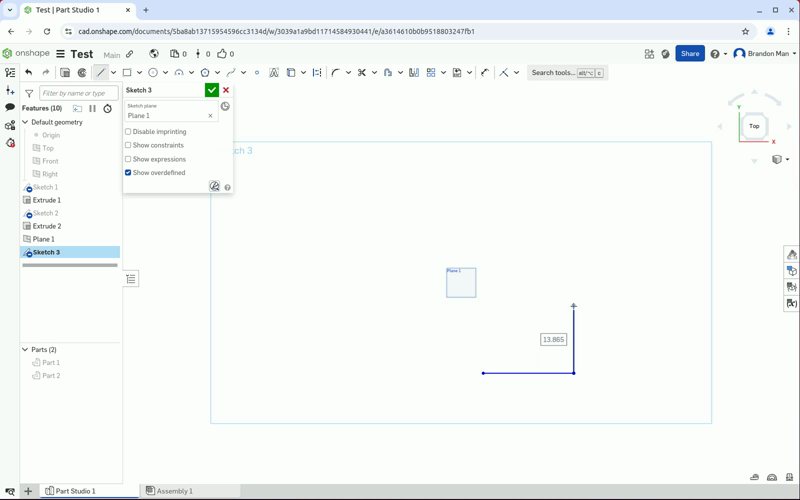
mouse_move(483, 305)
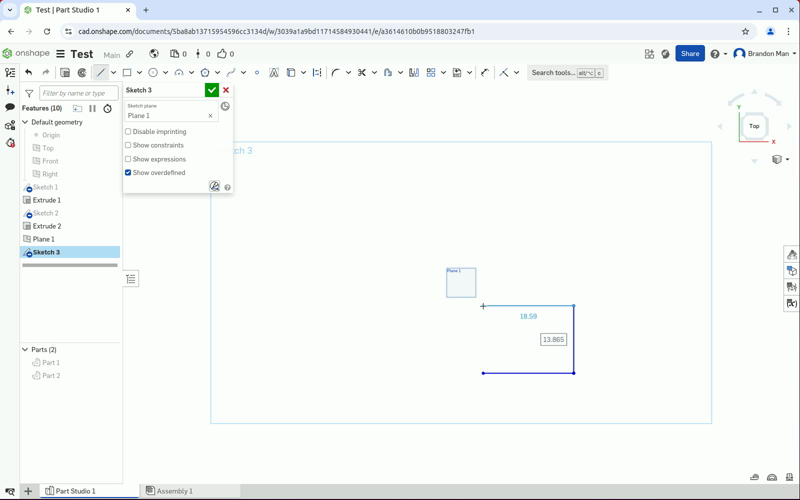
click(483, 305)
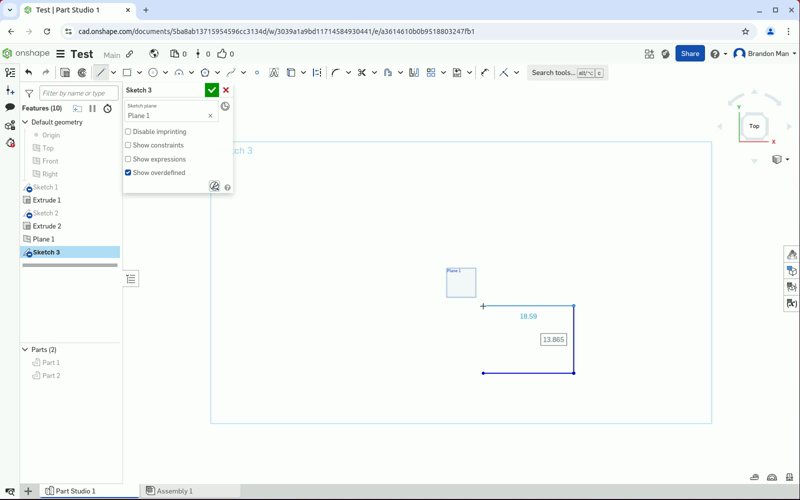
key_up(shift)
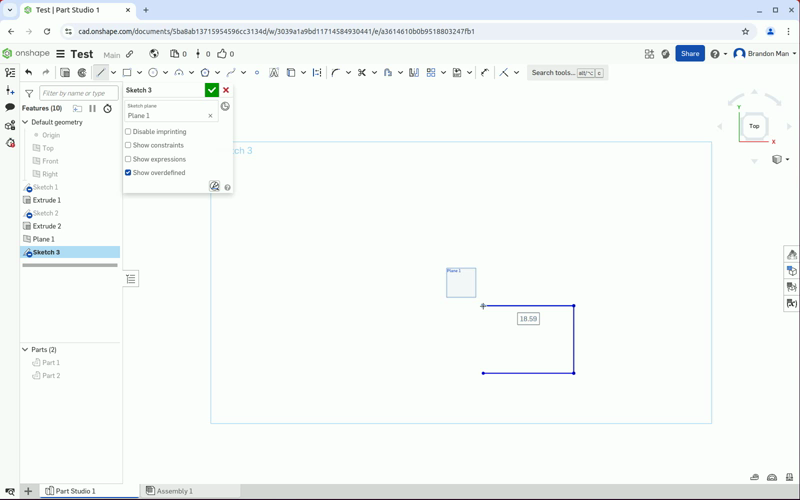
key_down(shift)
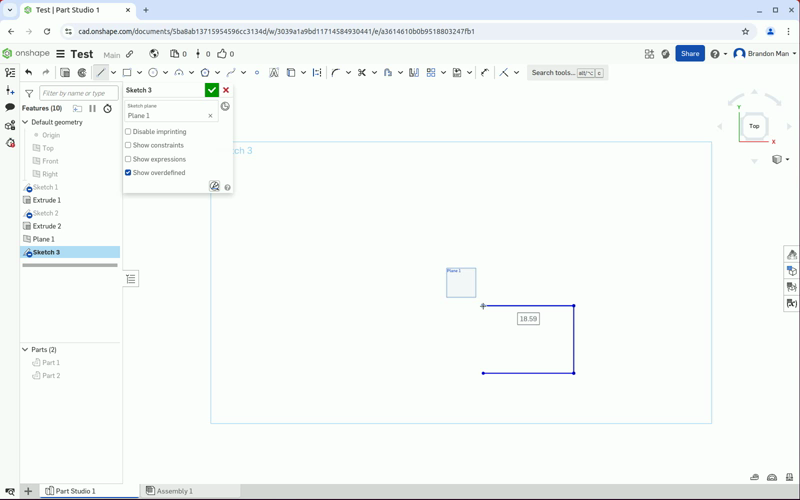
mouse_move(483, 373)
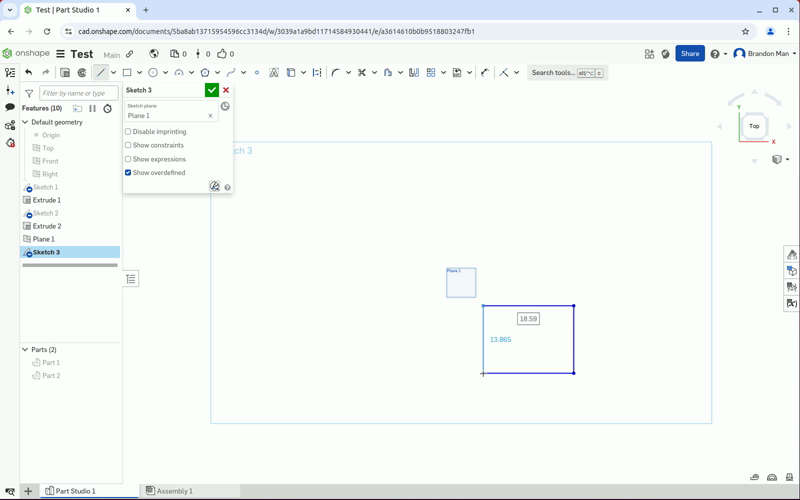
key_up(shift)
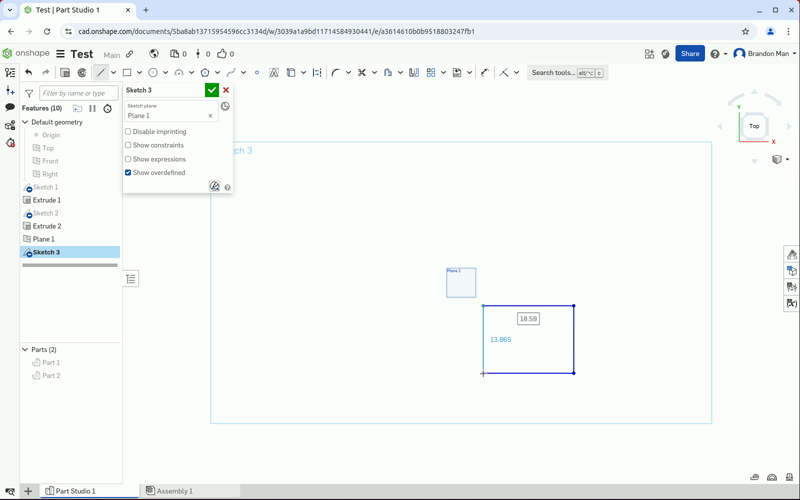
click(483, 373)
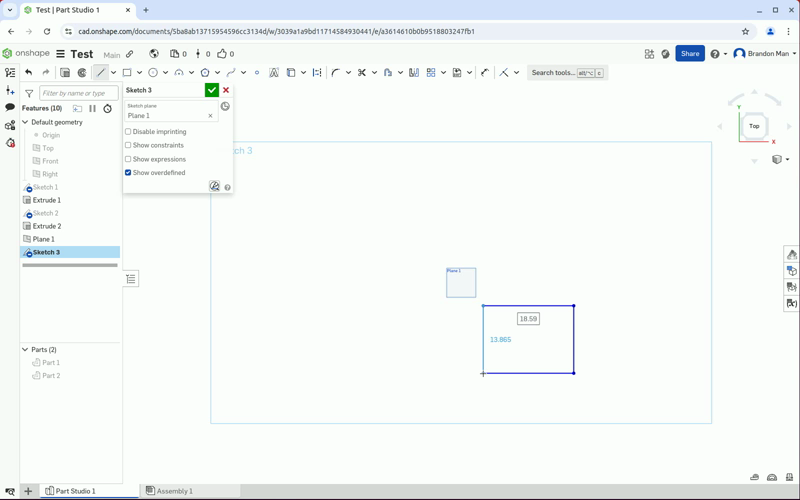
key(esc)
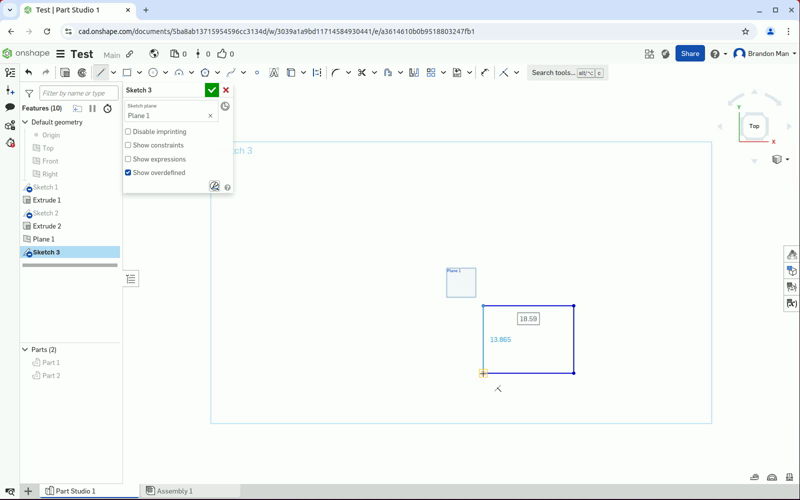
mouse_move(552, 342)
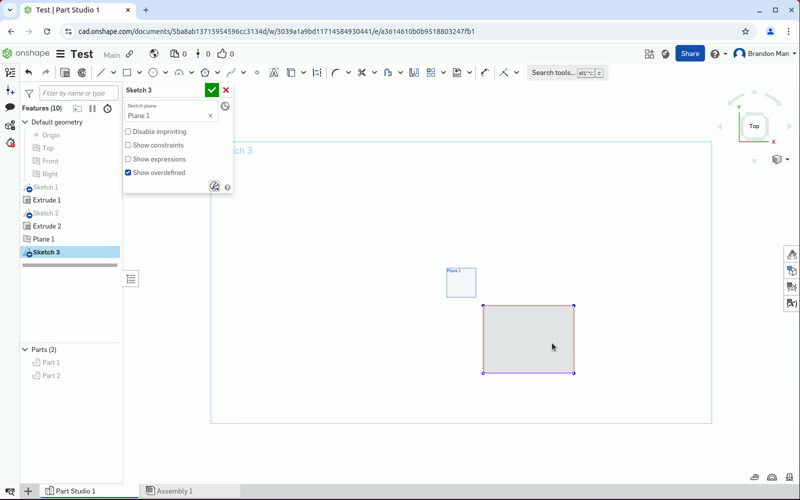
click(552, 342)
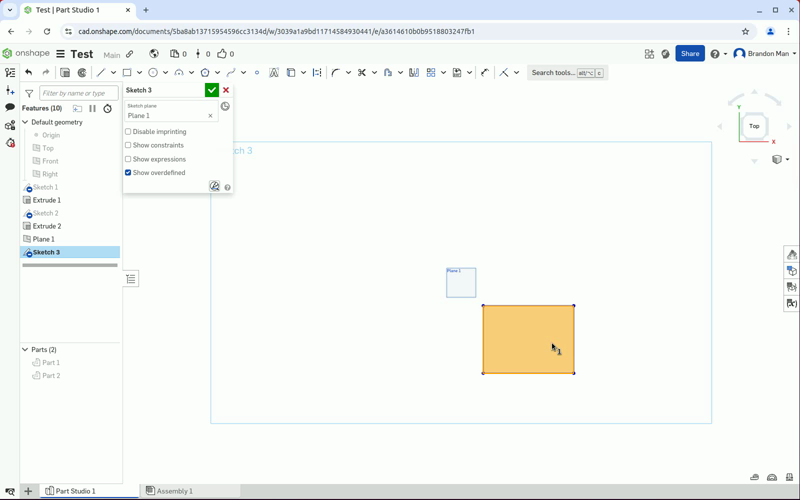
mouse_move(73, 352)
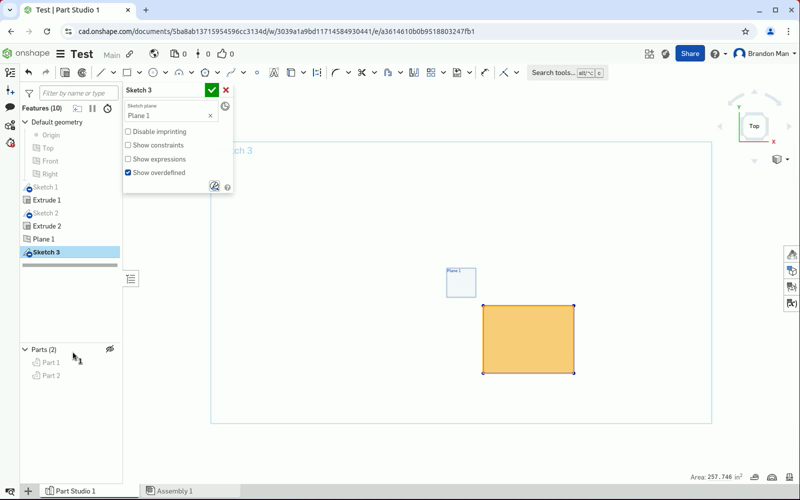
key(shift+y)
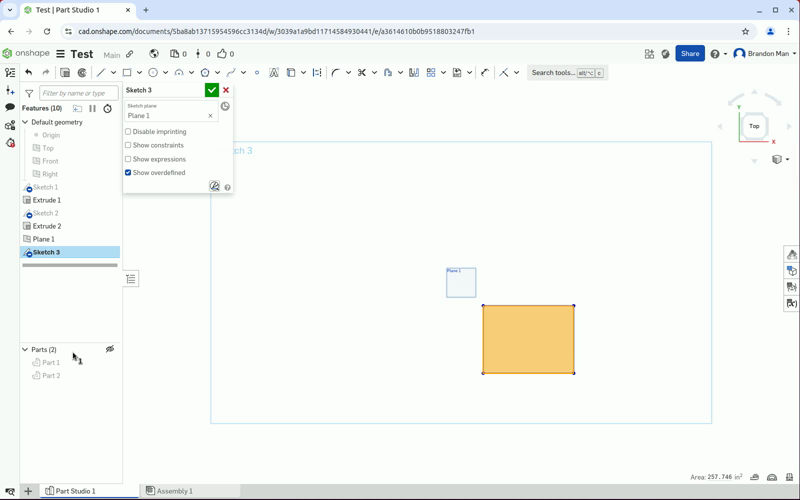
key(shift+e)
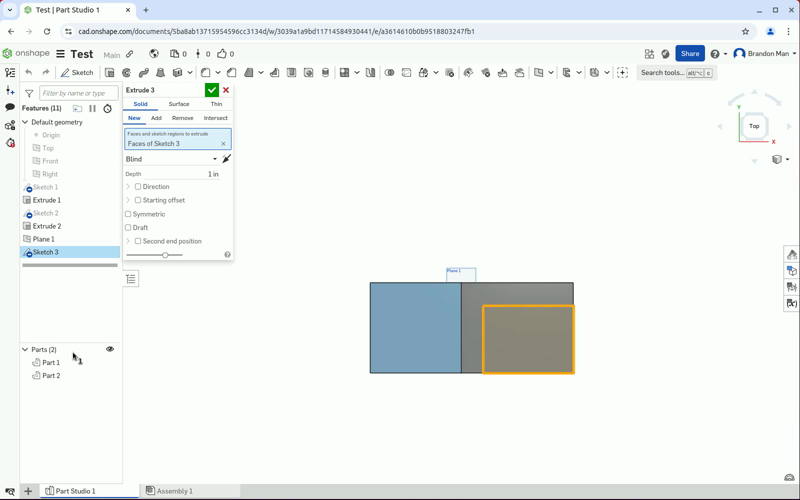
mouse_move(143, 106)
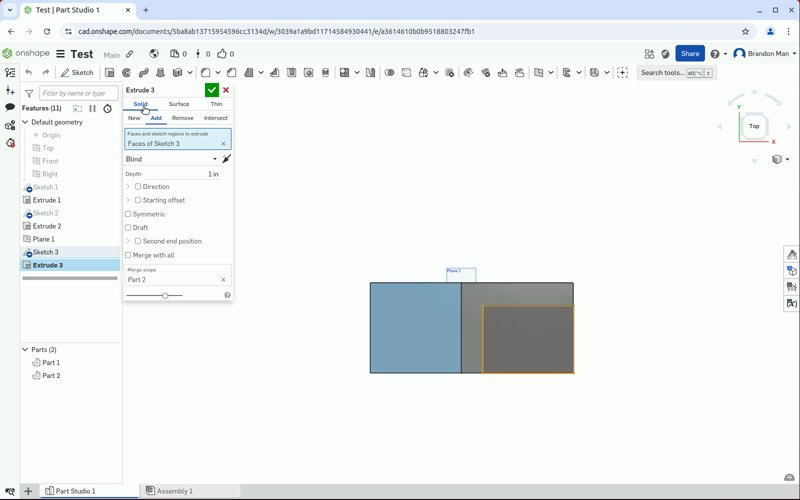
click(143, 106)
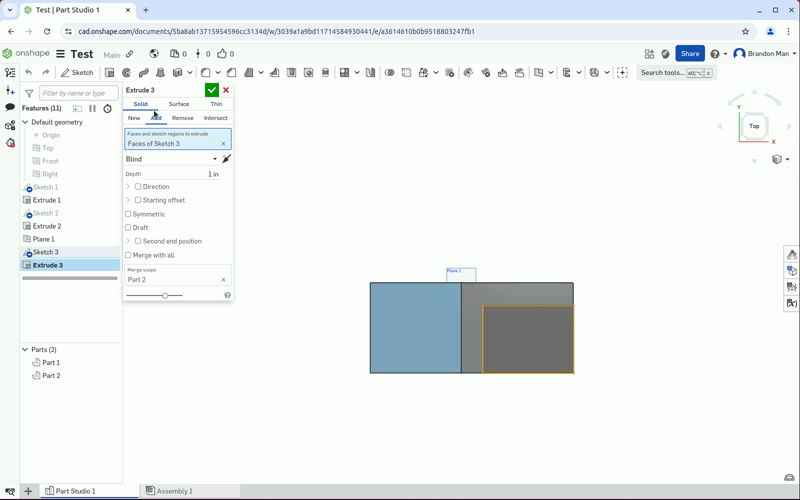
mouse_move(186, 120)
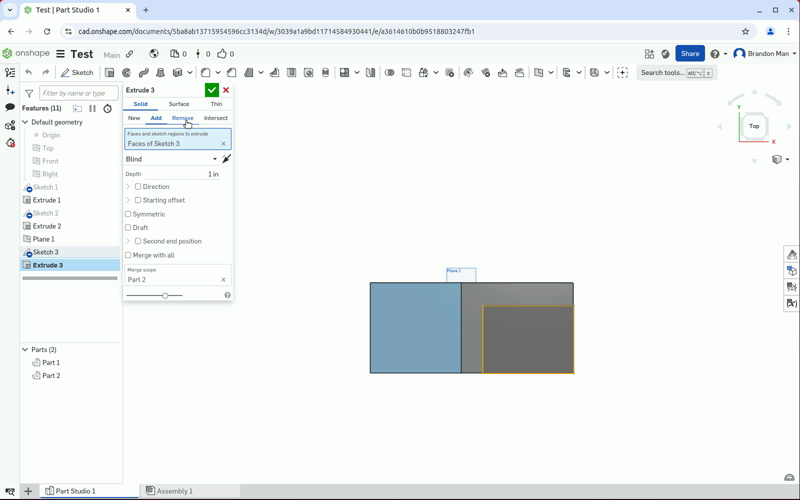
click(186, 120)
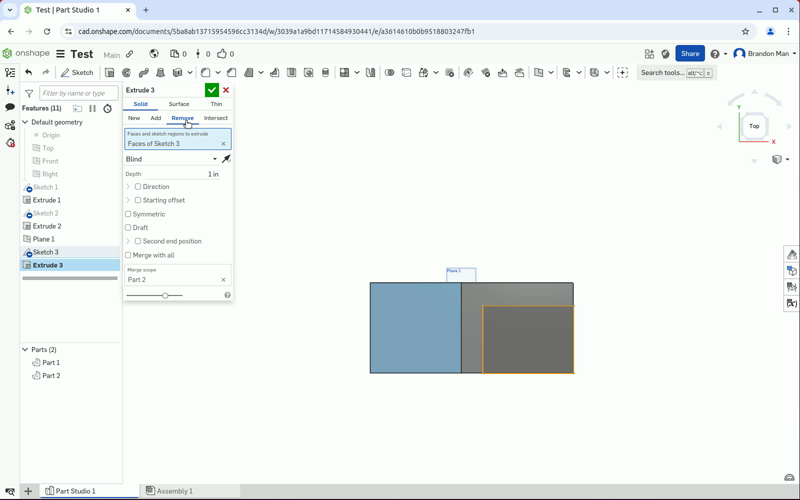
key(tab, 4)
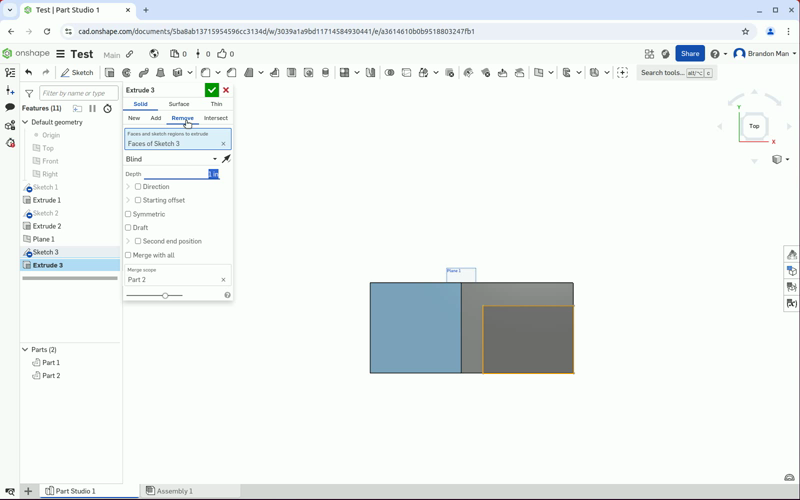
text(9.147)
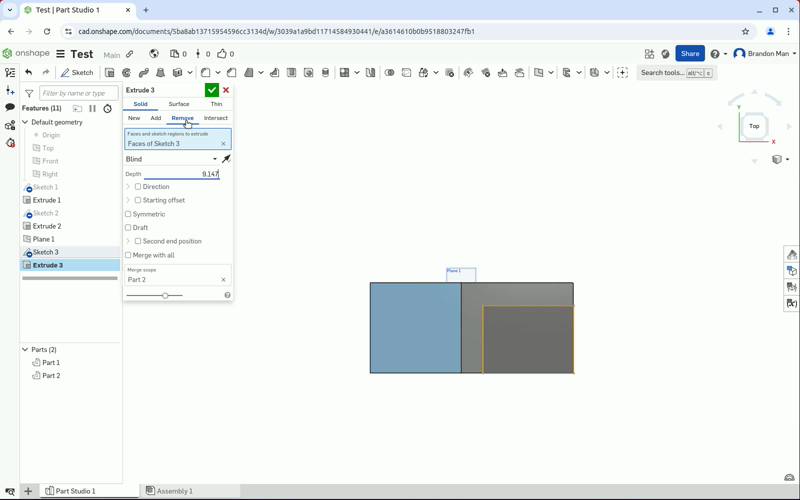
key(tab, 6)
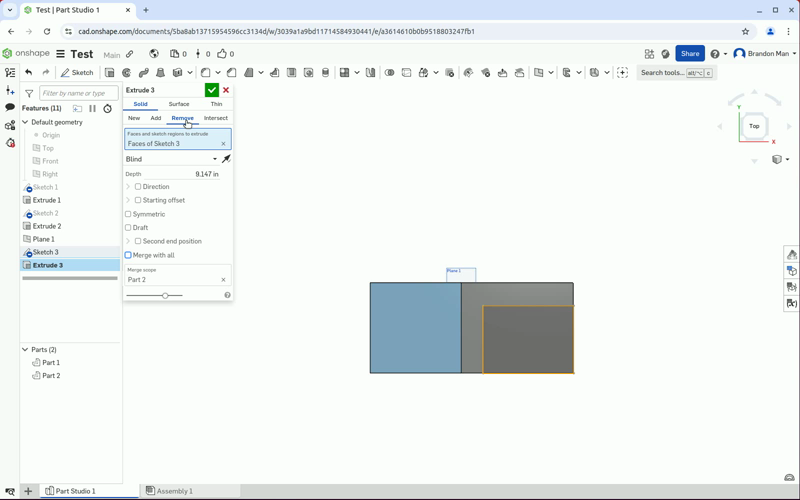
key(space)
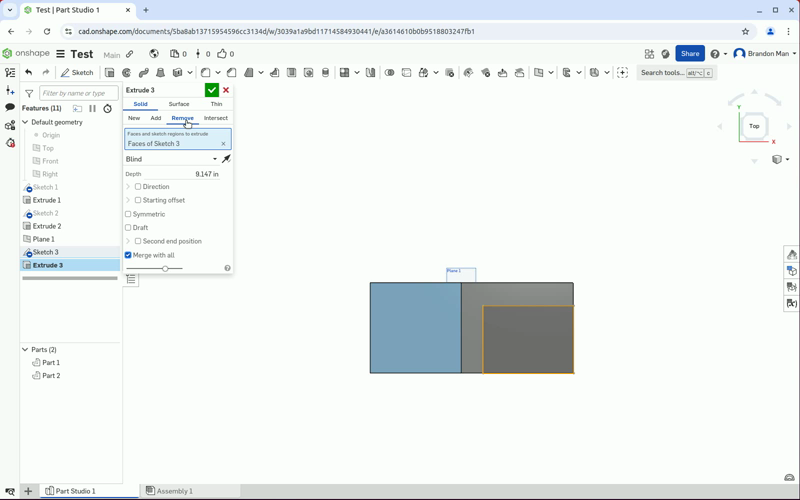
key(enter)
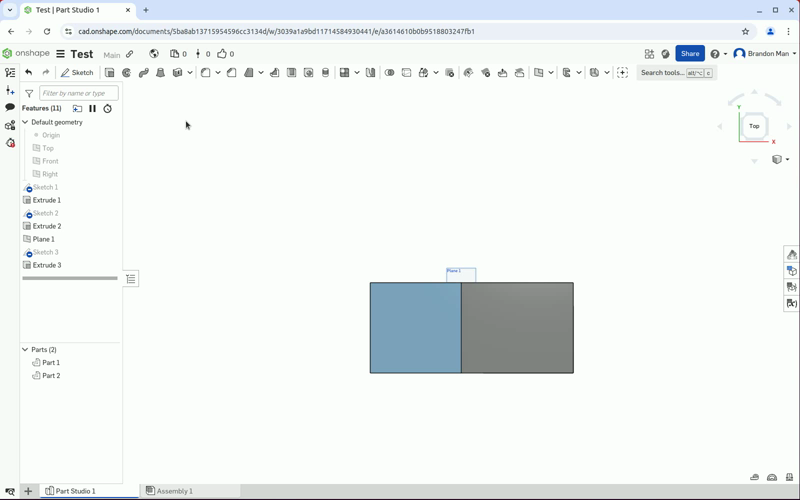
key(shift+h)
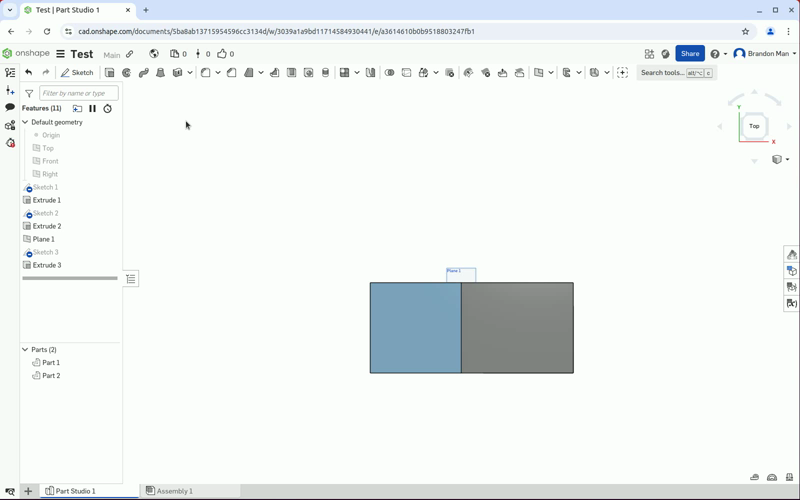
key(shift+h)
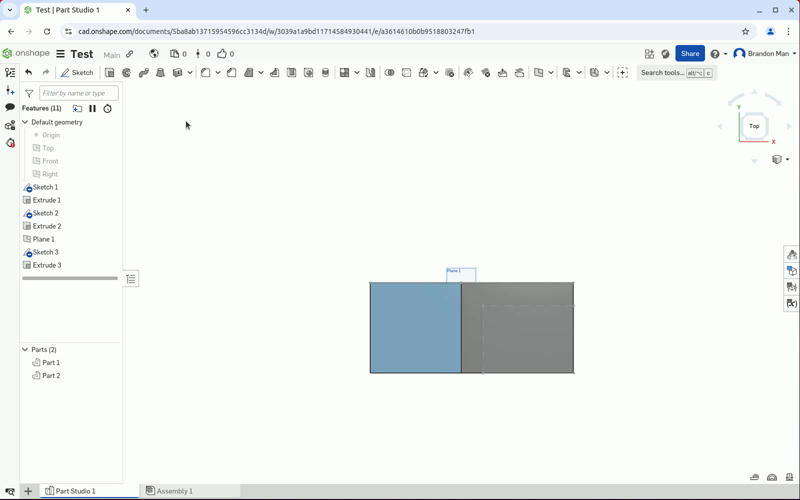
key(shift+7)
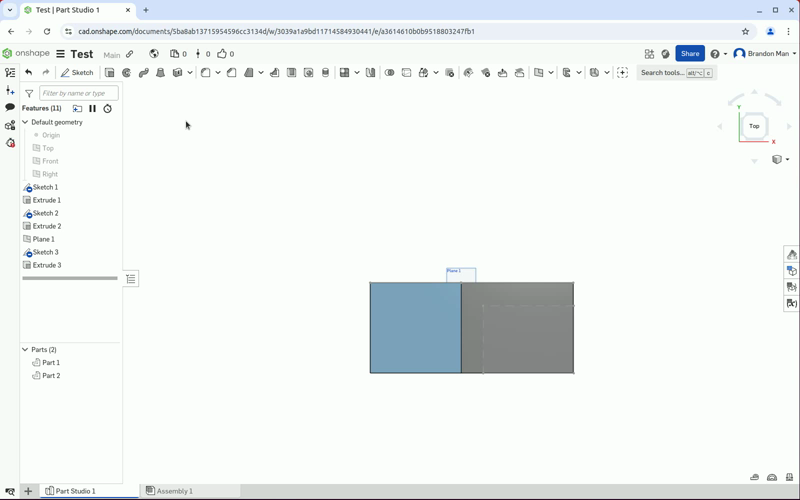
key(up, 3)
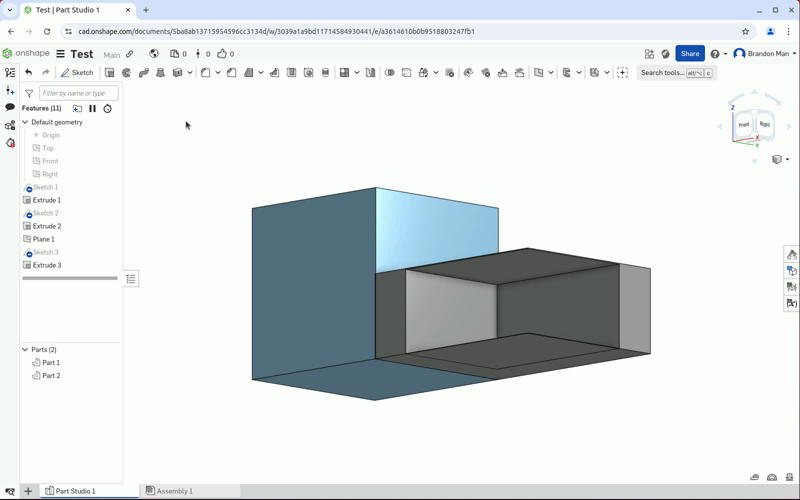
key(left, 3)
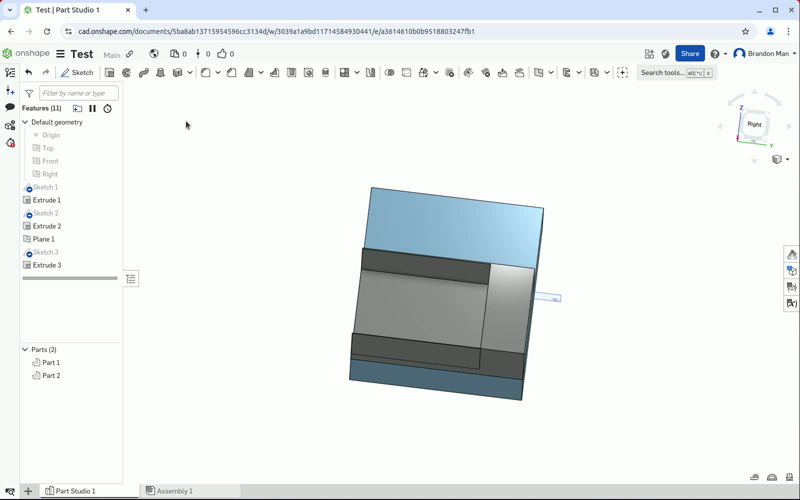
key(right, 3)
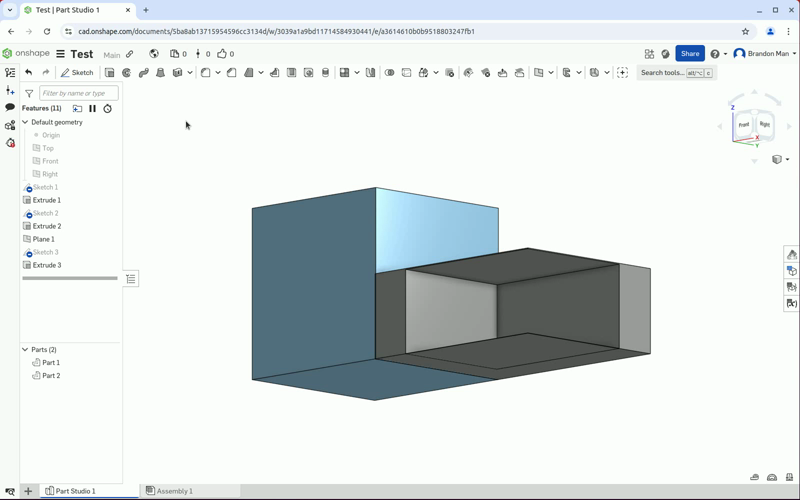
key(down, 3)
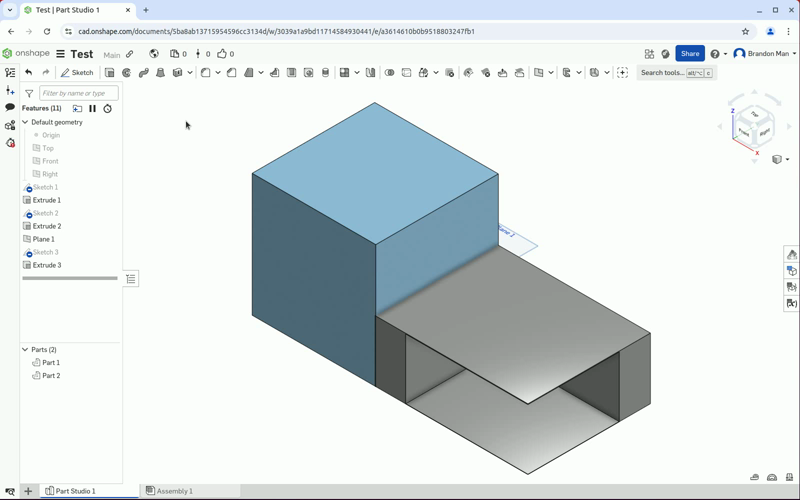
mouse_move(73, 189)
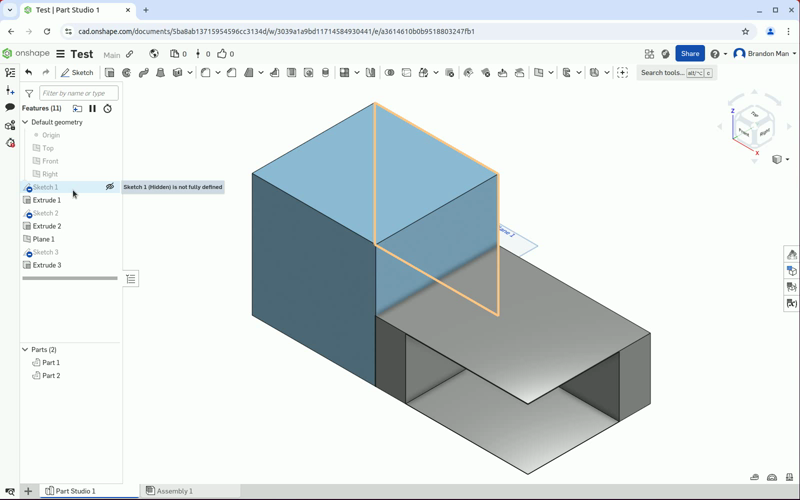
click(73, 189)